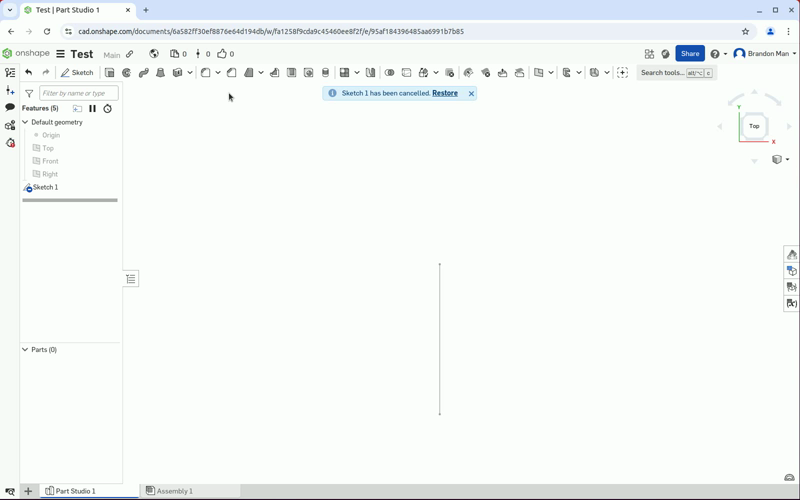
key(shift+h)
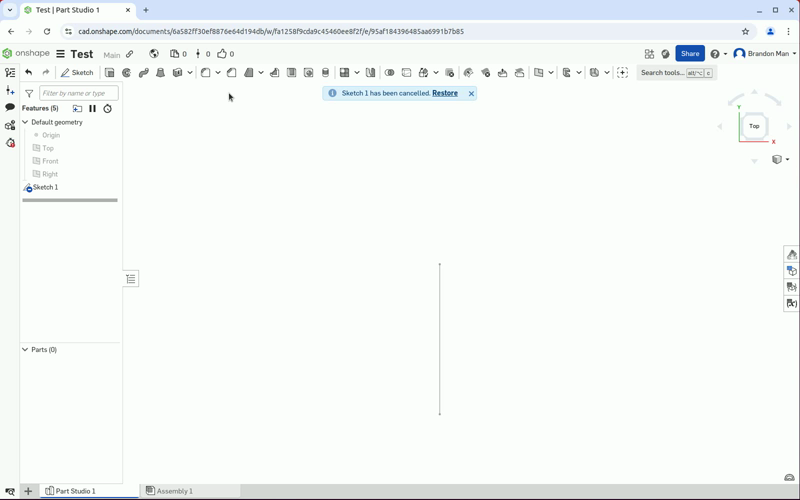
key(shift+s)
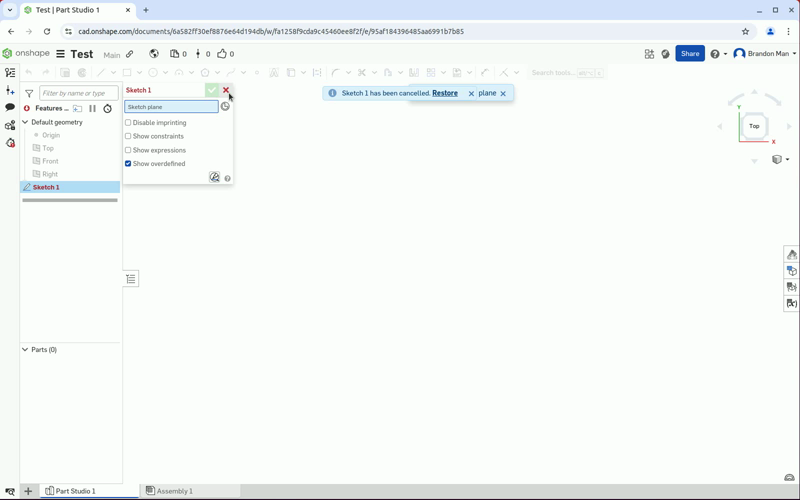
mouse_move(73, 150)
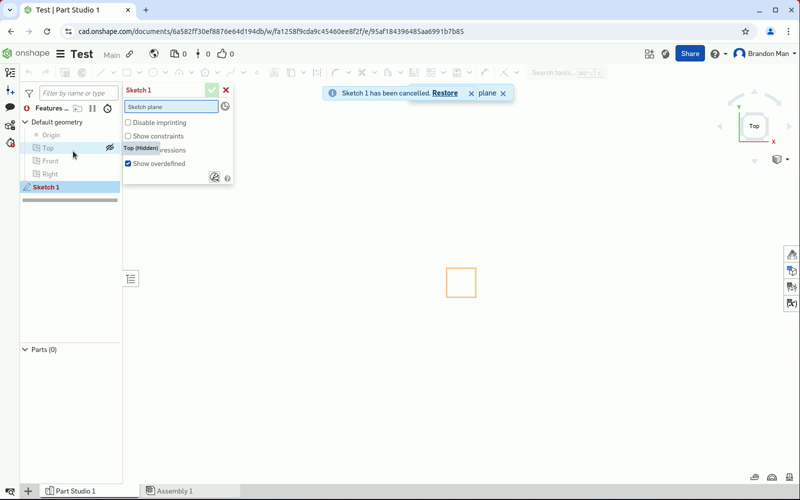
click(73, 150)
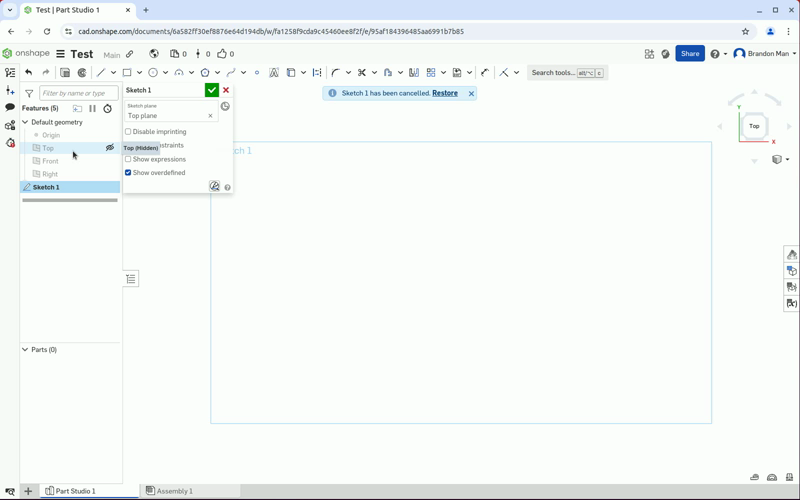
mouse_move(73, 352)
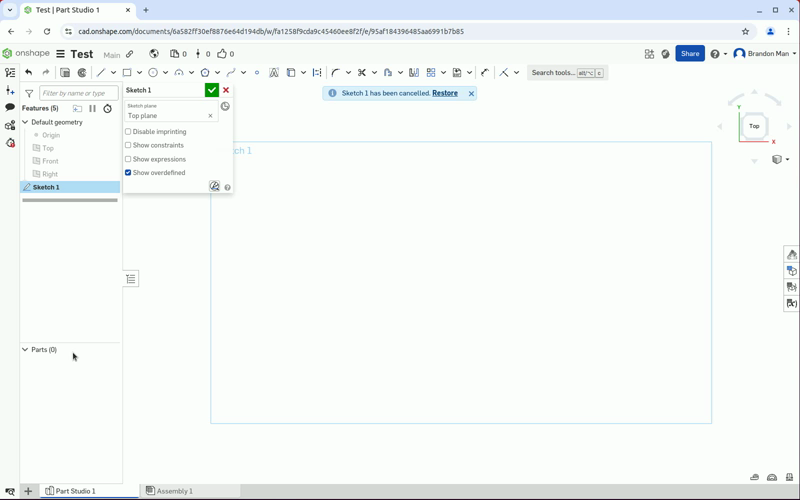
key(y)
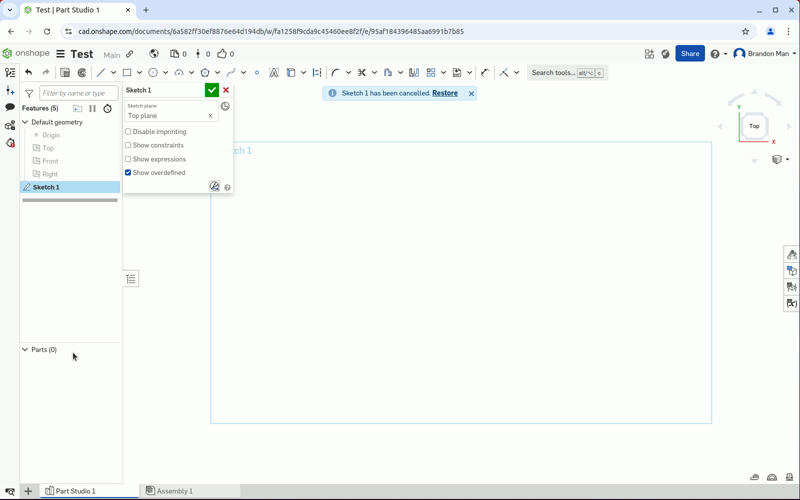
key(l)
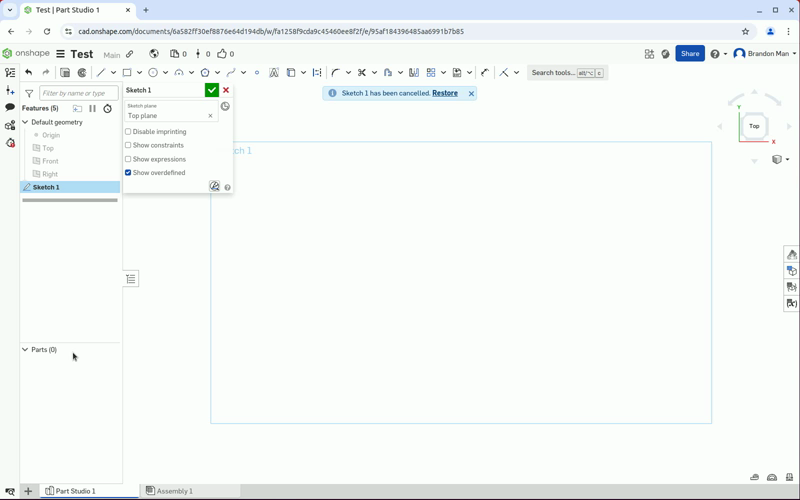
key_down(shift)
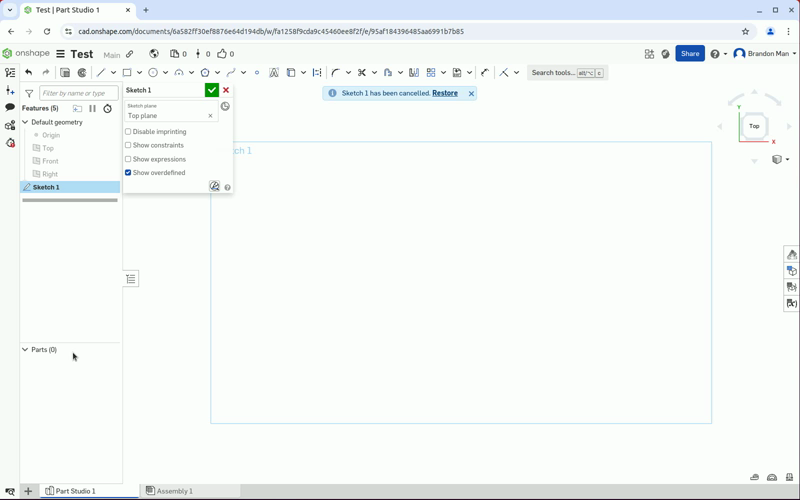
mouse_move(446, 286)
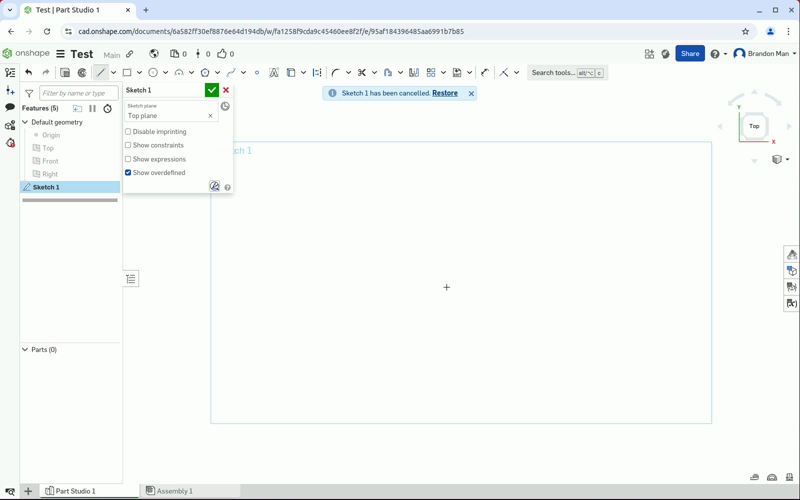
click(446, 286)
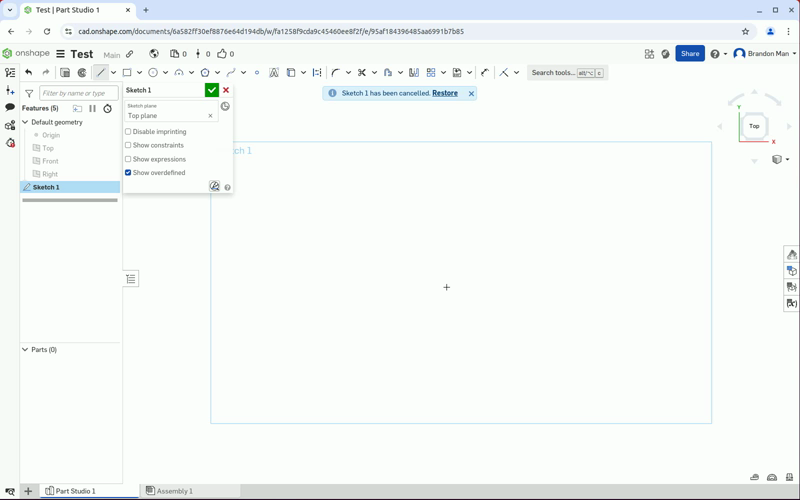
key_up(shift)
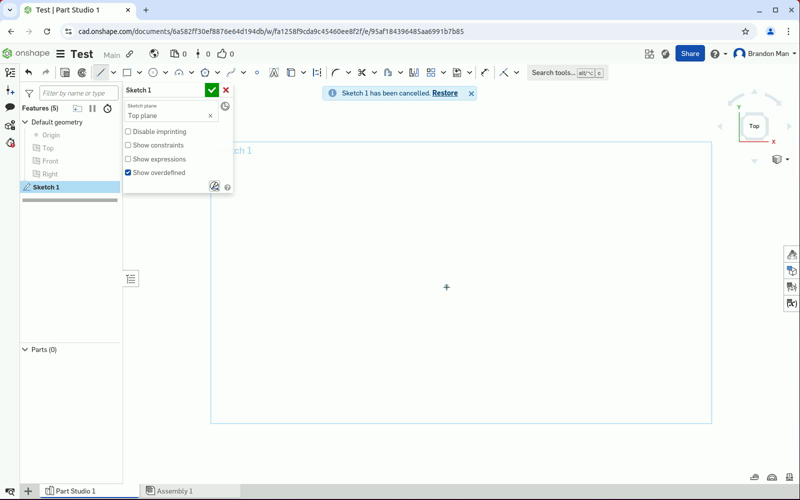
key_down(shift)
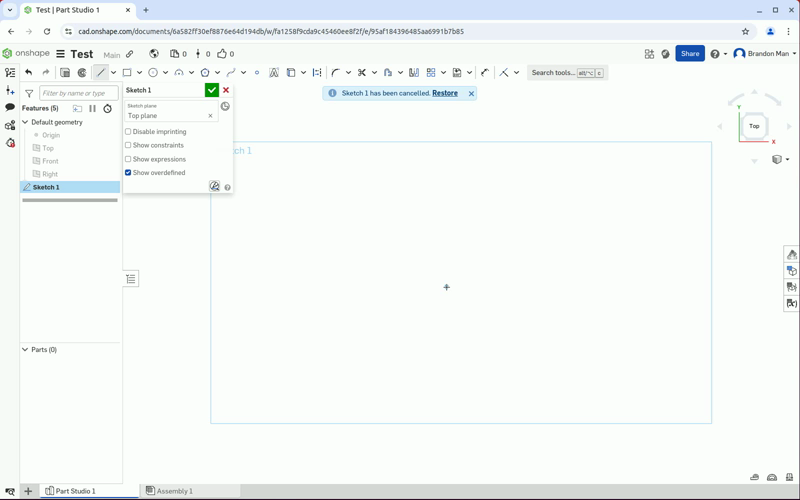
mouse_move(573, 286)
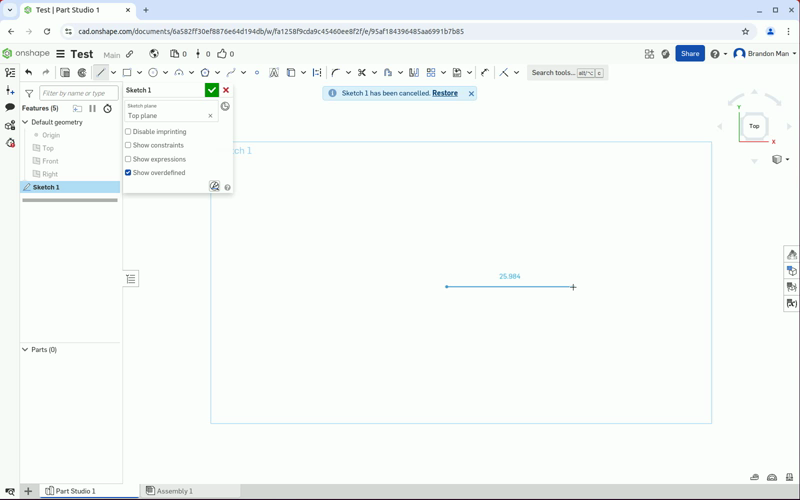
click(573, 286)
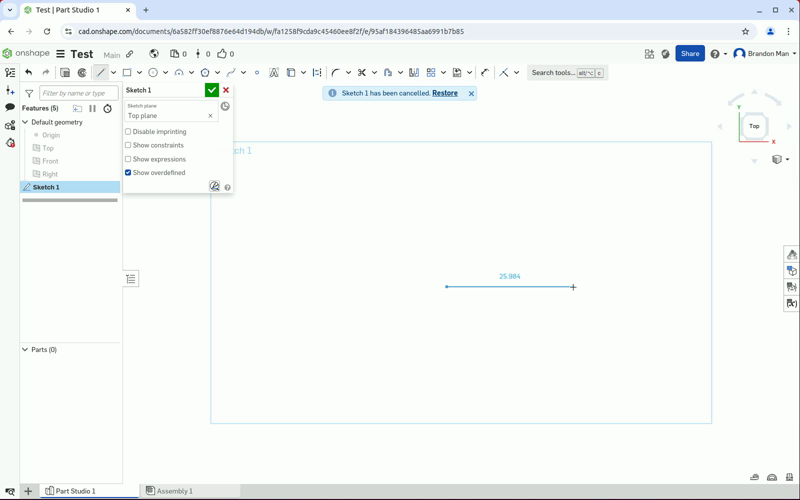
key_up(shift)
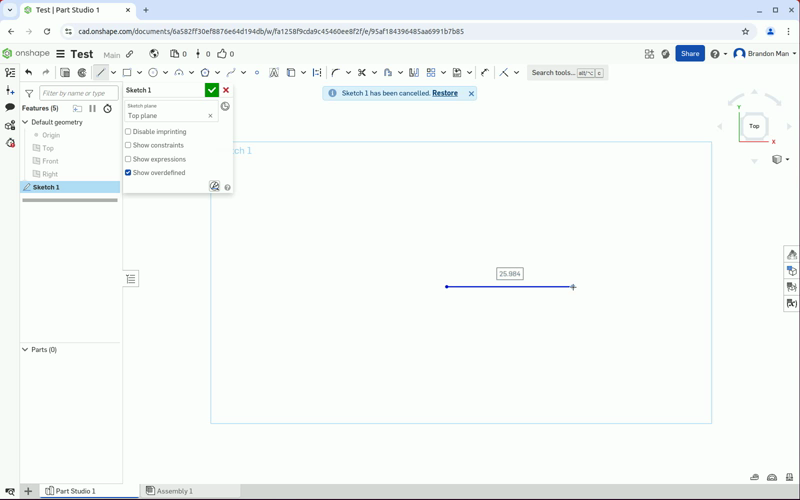
key_down(shift)
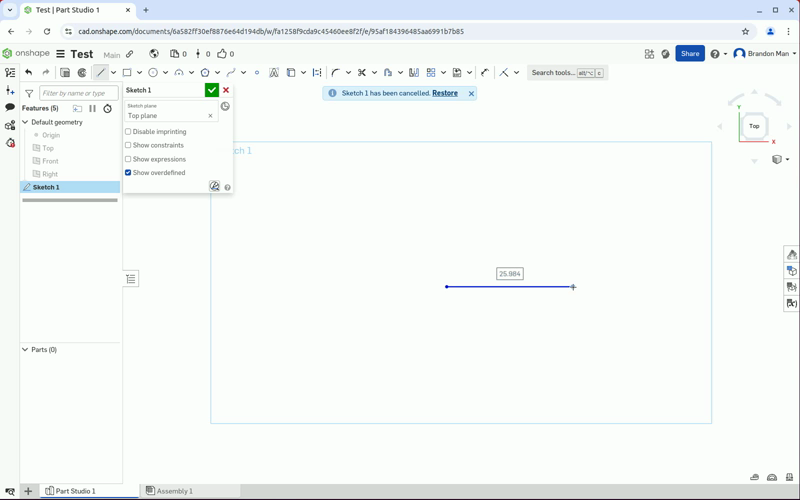
mouse_move(589, 286)
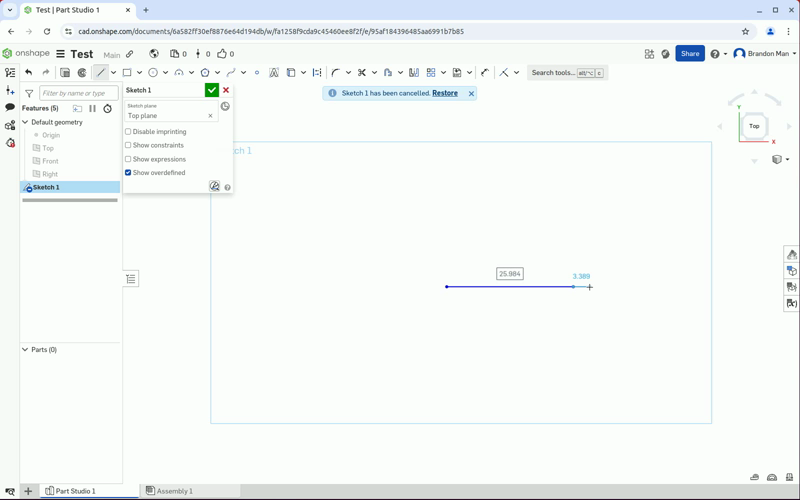
mouse_move(573, 281)
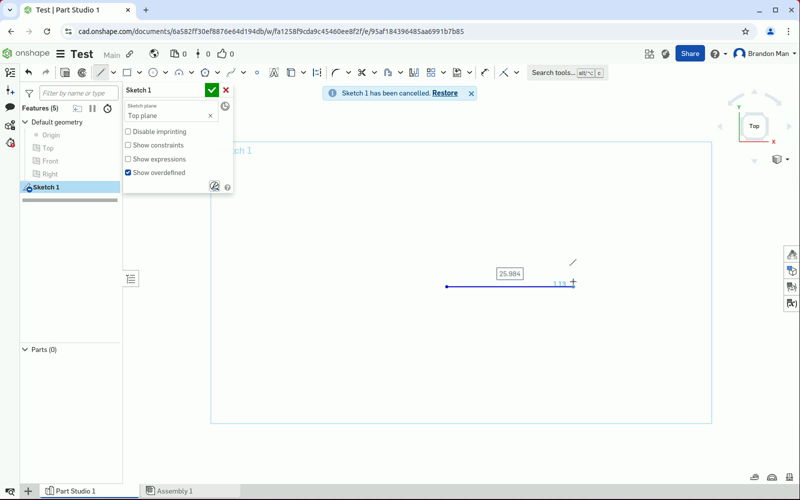
scroll(6)
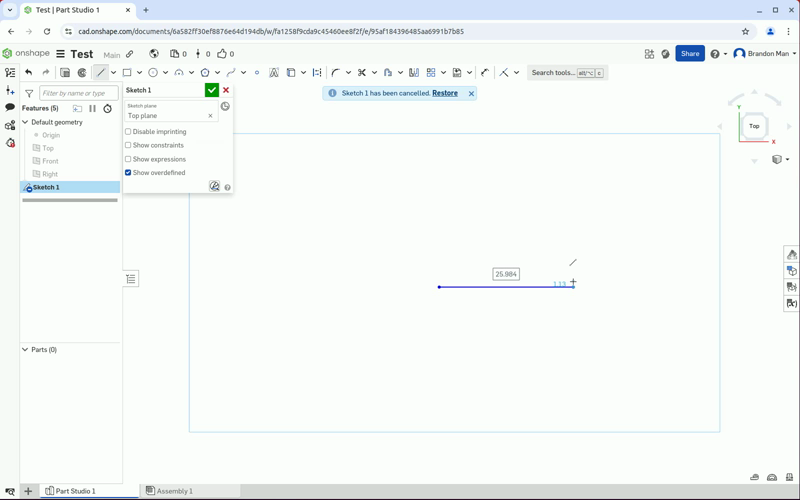
scroll(6)
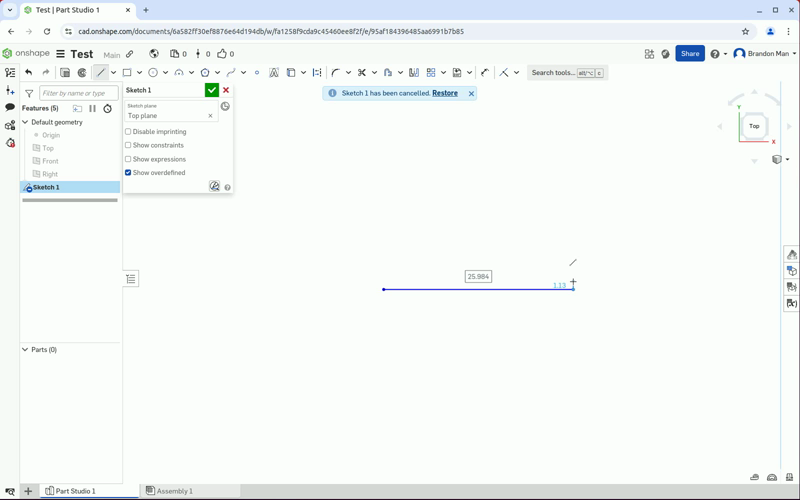
scroll(6)
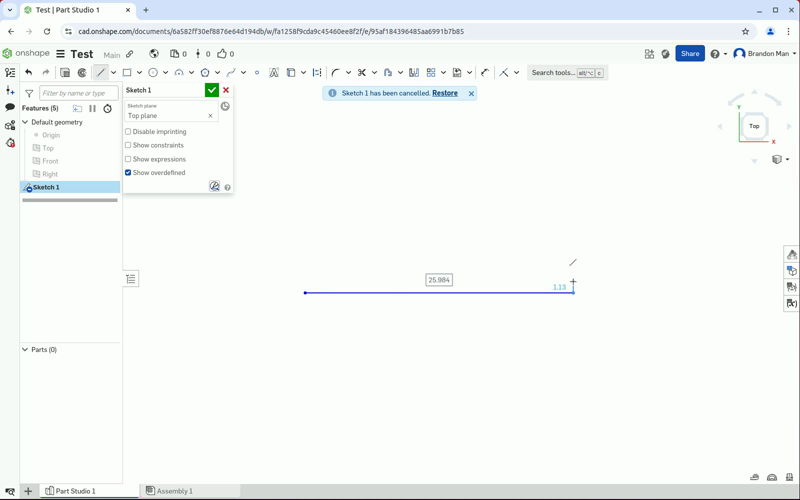
scroll(6)
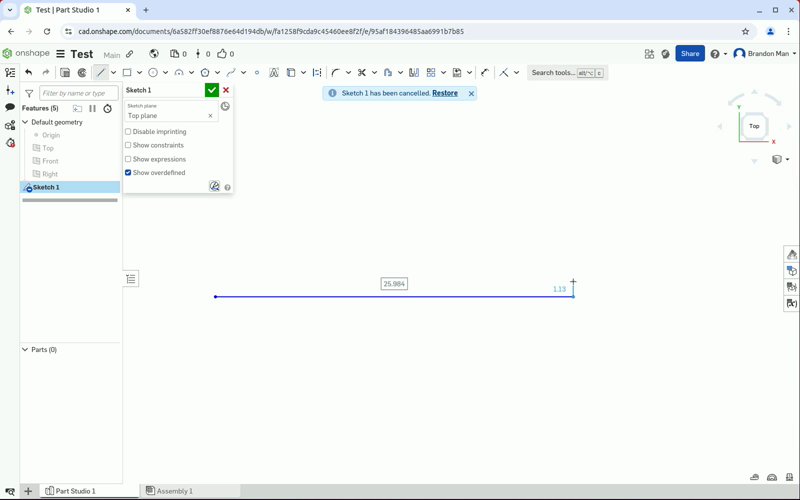
scroll(6)
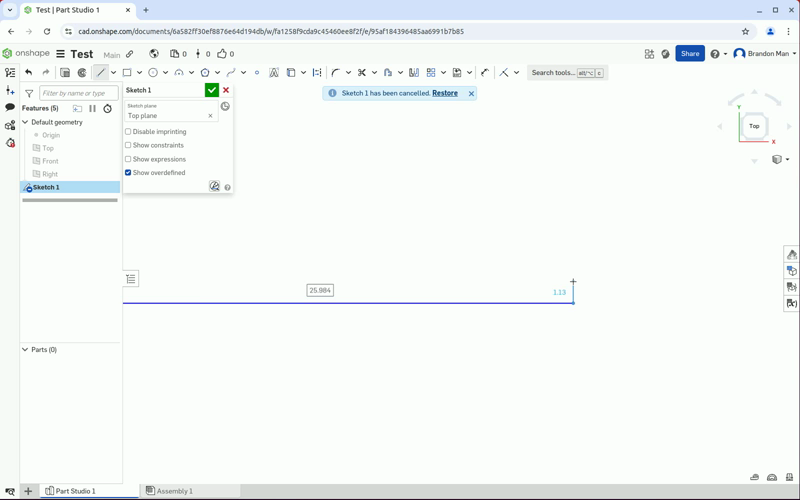
scroll(6)
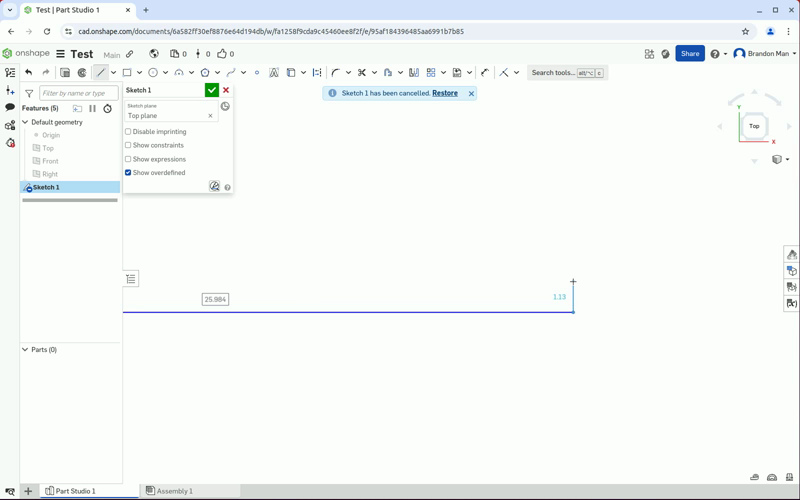
scroll(6)
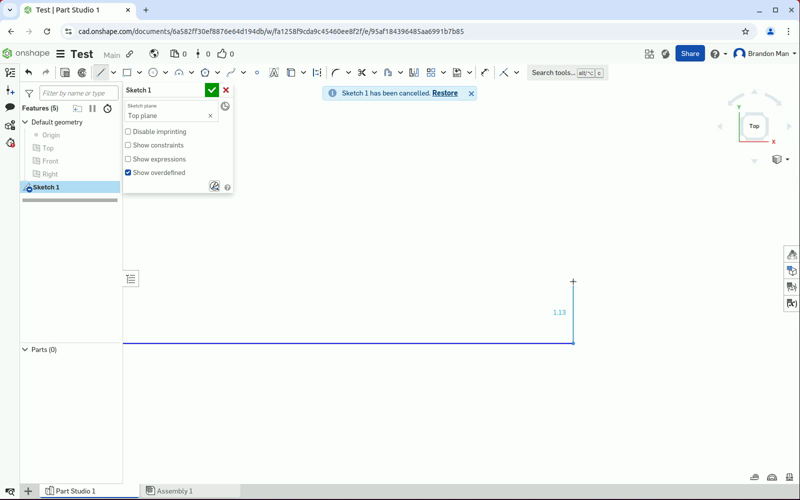
click(573, 281)
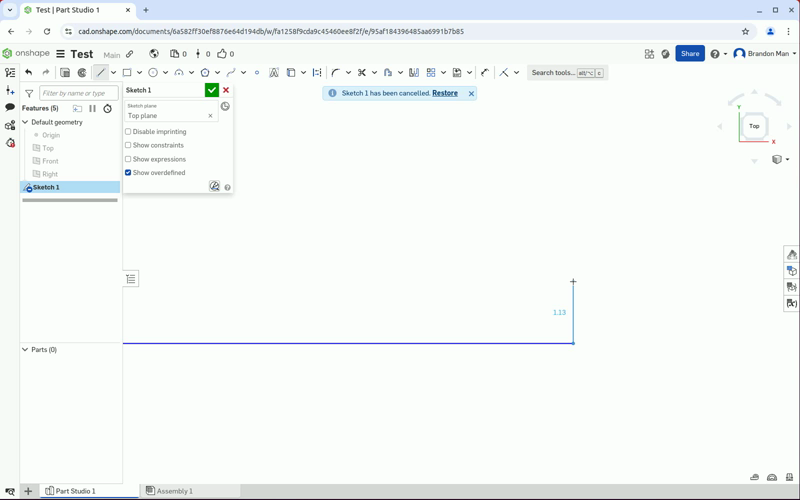
scroll(-6)
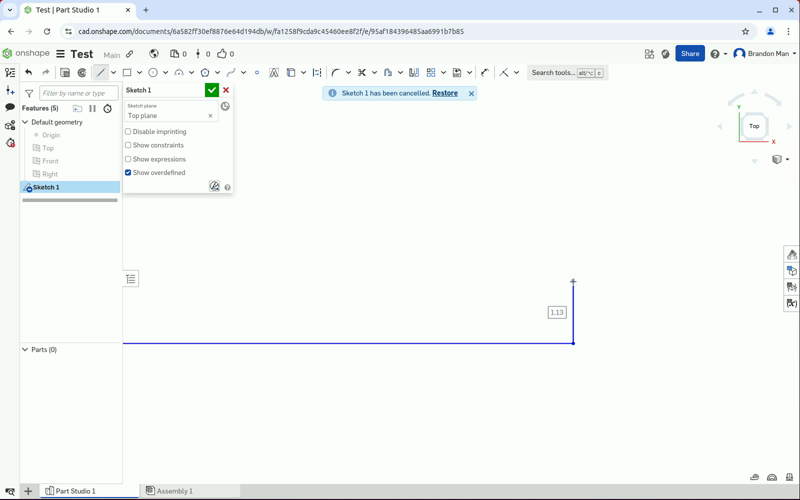
scroll(-6)
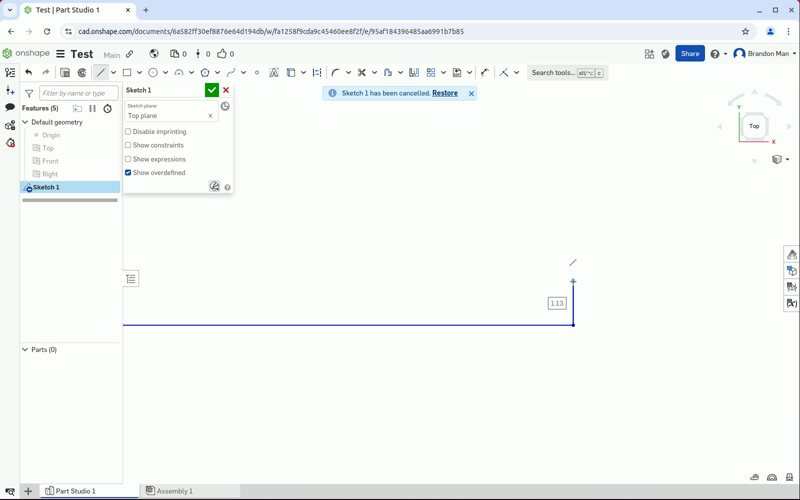
scroll(-6)
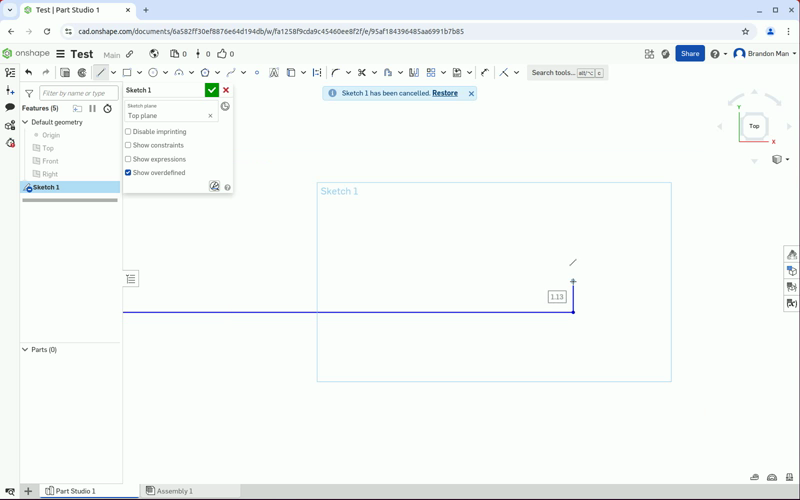
scroll(-6)
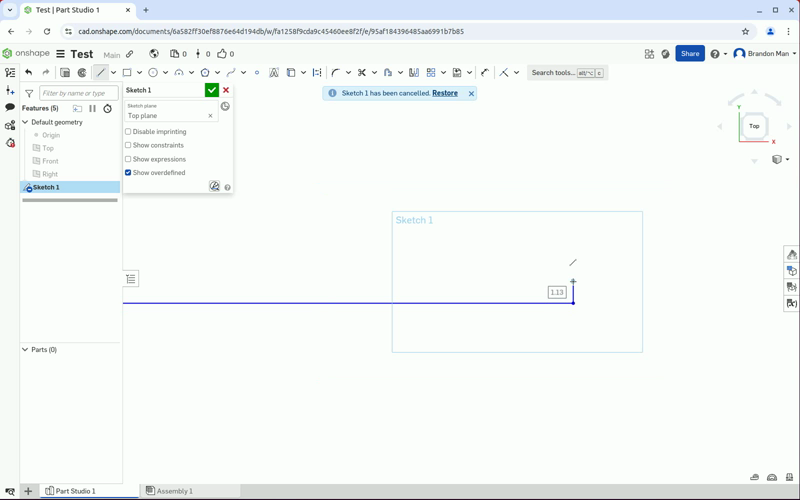
scroll(-6)
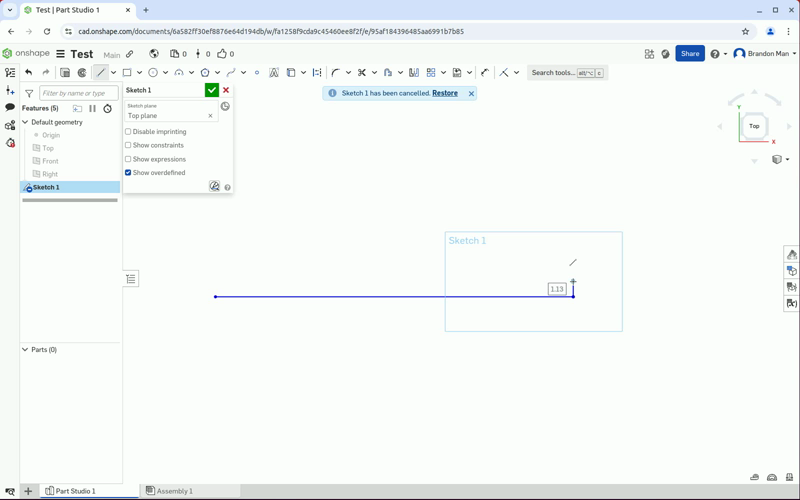
scroll(-6)
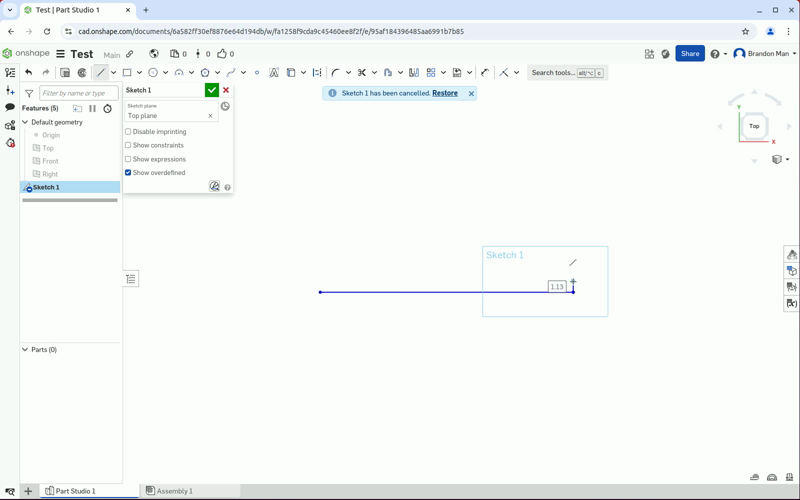
scroll(-6)
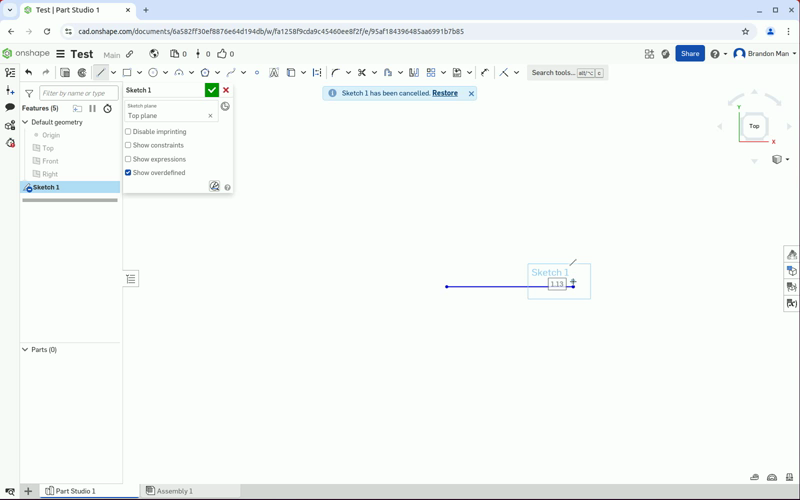
key_up(shift)
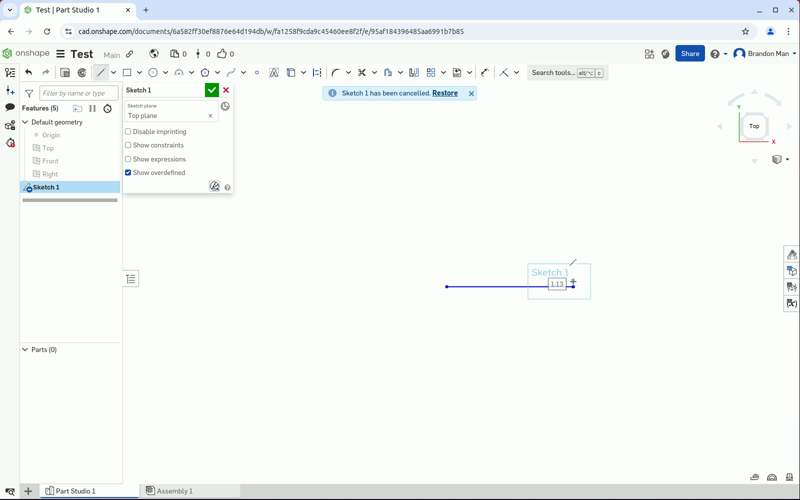
key_down(shift)
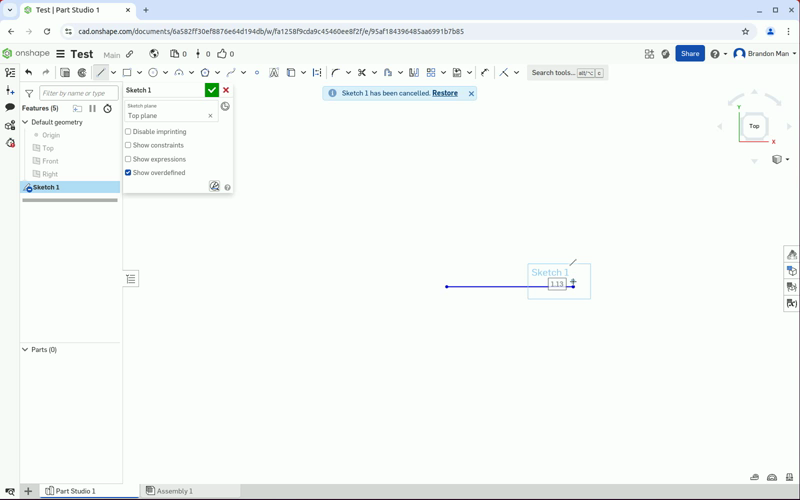
mouse_move(446, 281)
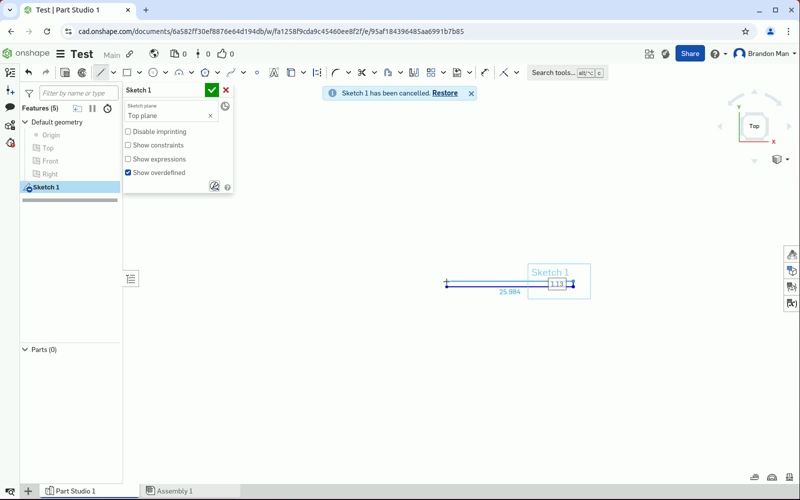
click(446, 281)
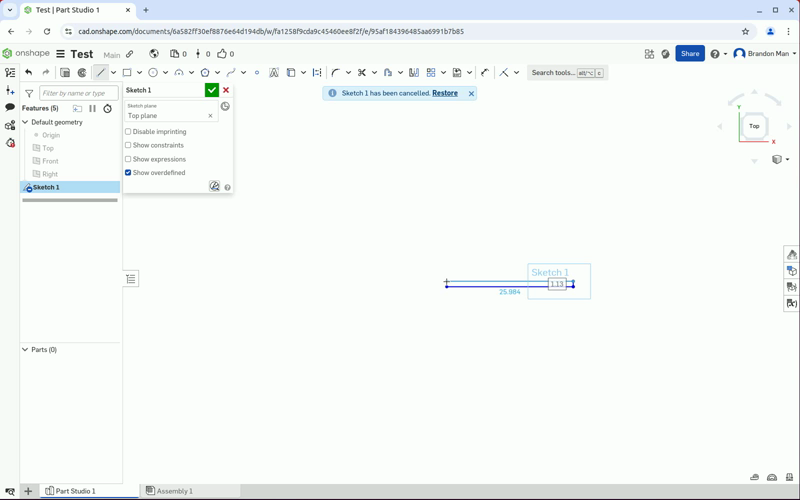
key_up(shift)
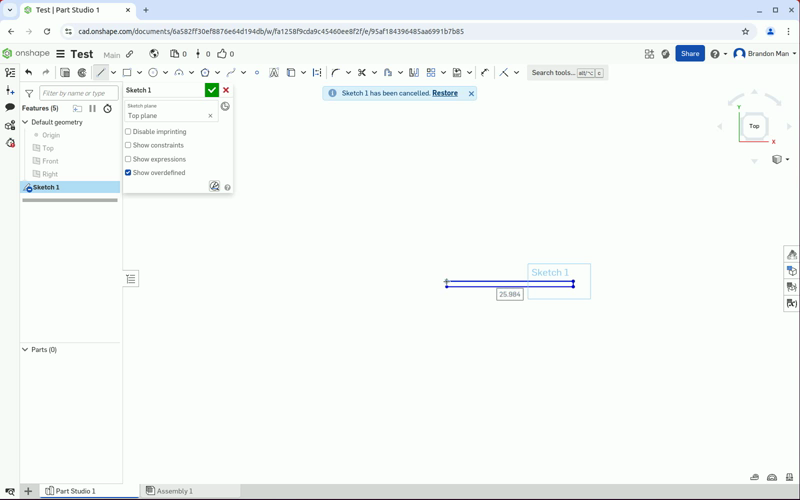
mouse_move(476, 281)
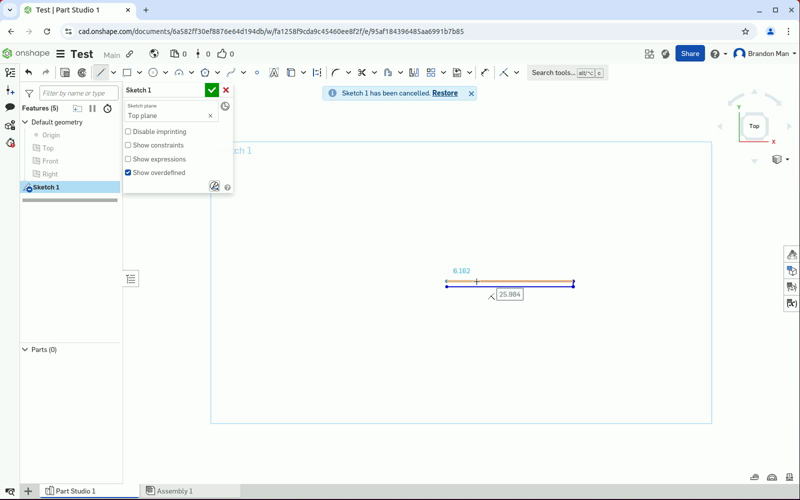
key_down(shift)
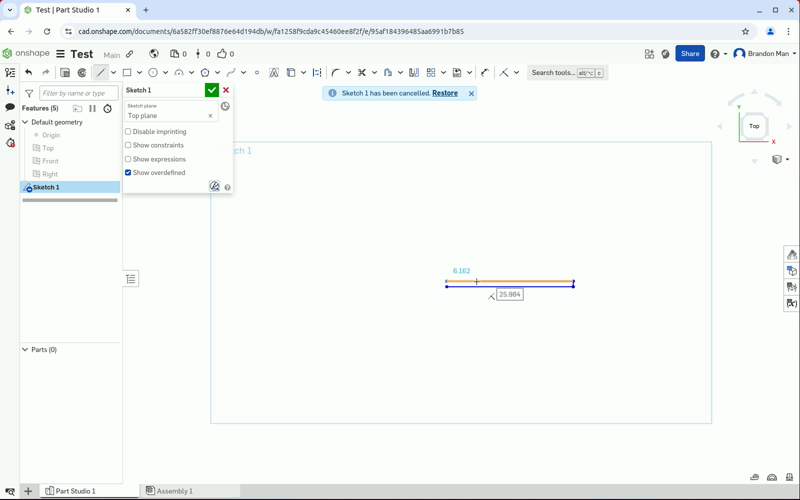
mouse_move(446, 286)
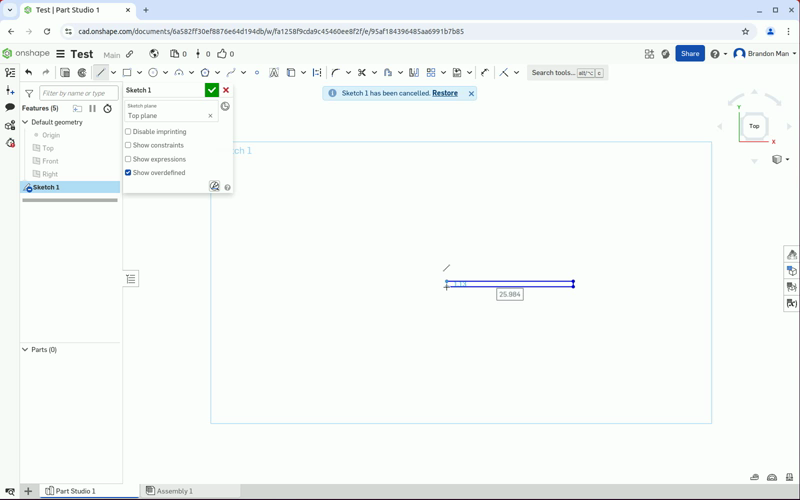
scroll(6)
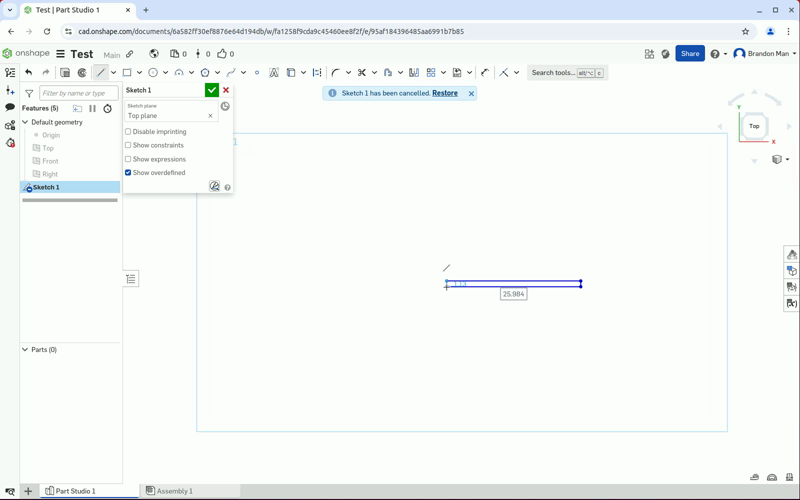
scroll(6)
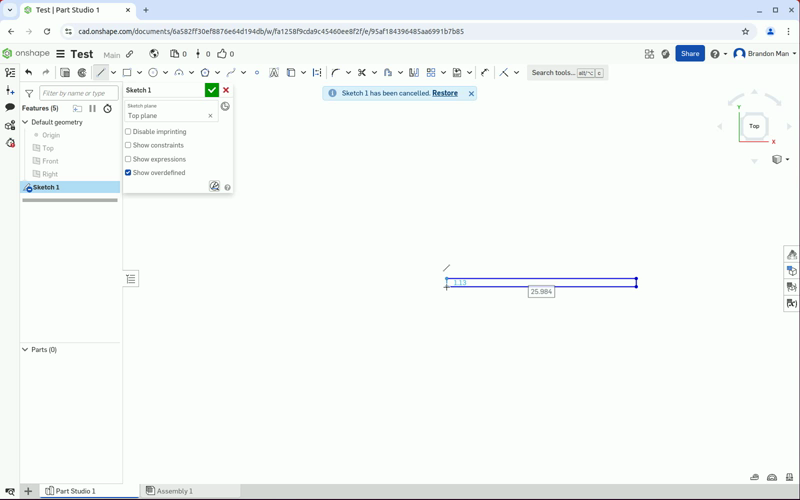
scroll(6)
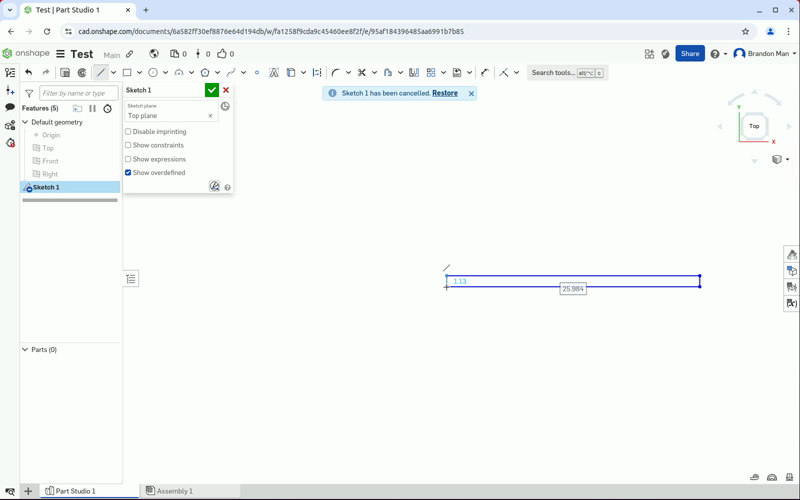
scroll(6)
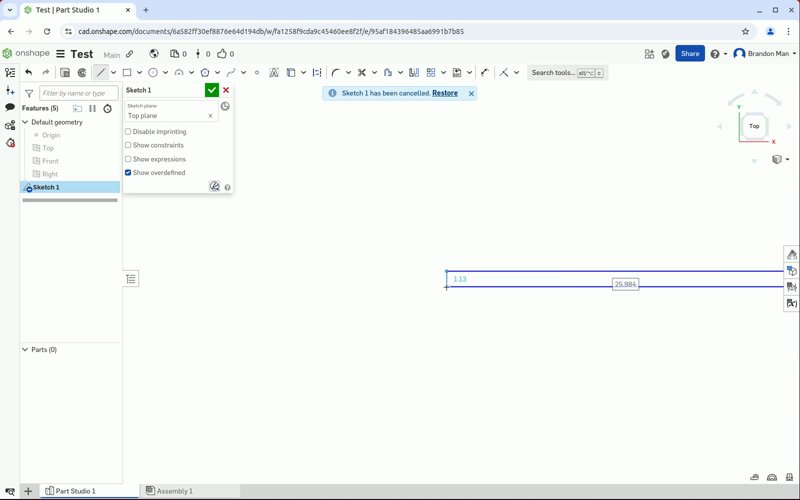
scroll(6)
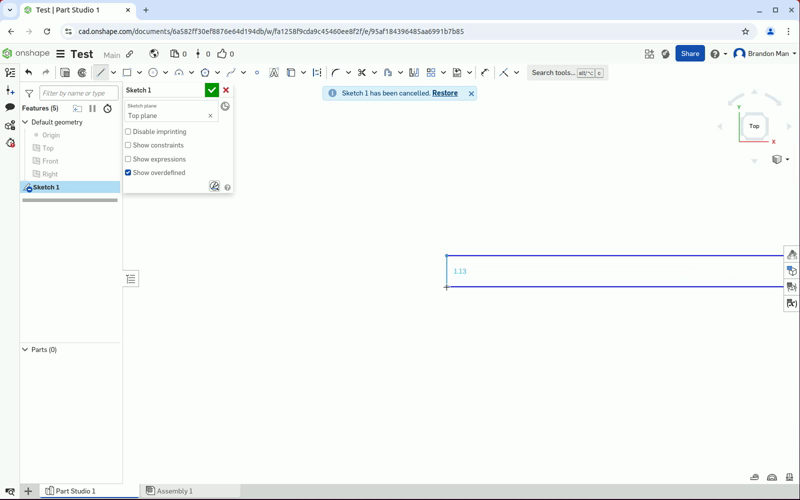
scroll(6)
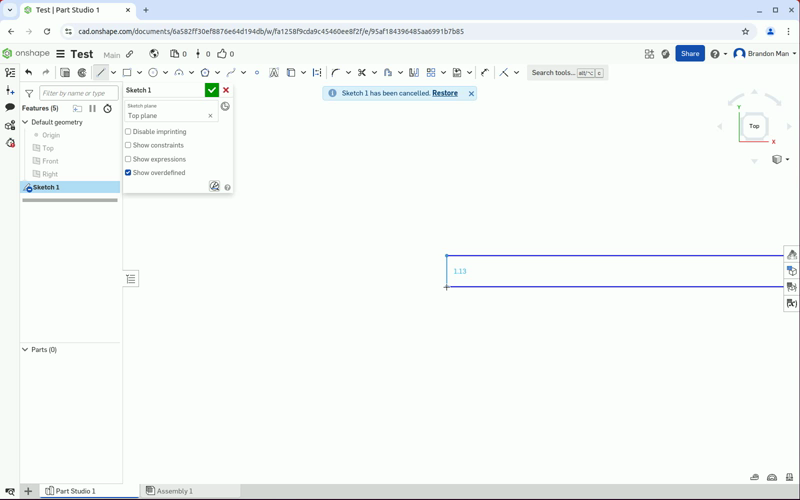
scroll(6)
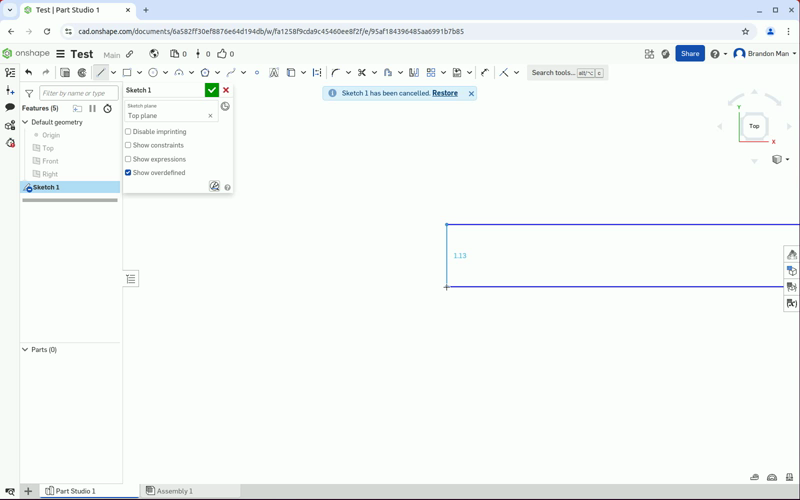
key_up(shift)
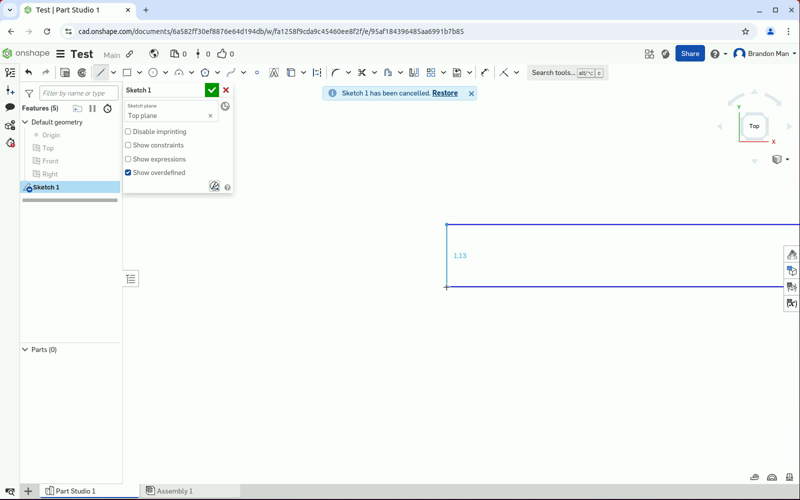
click(446, 286)
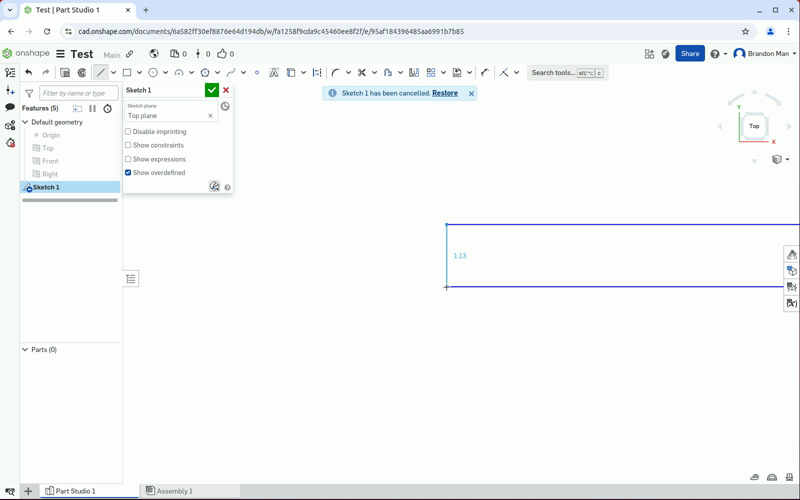
scroll(-6)
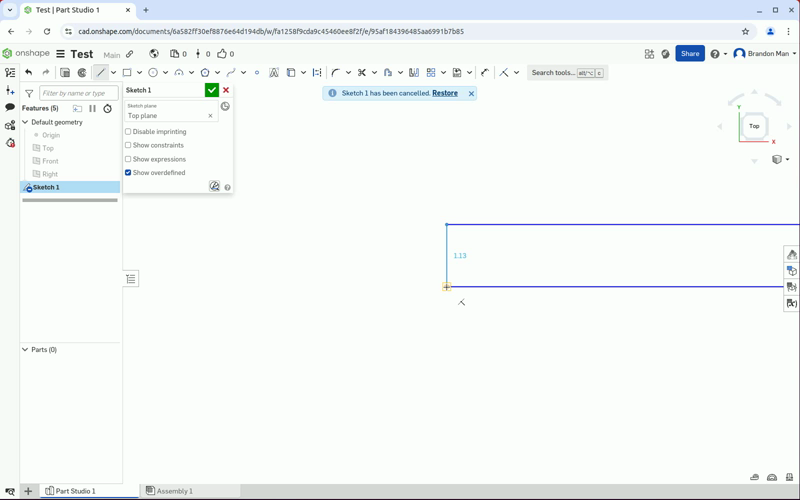
scroll(-6)
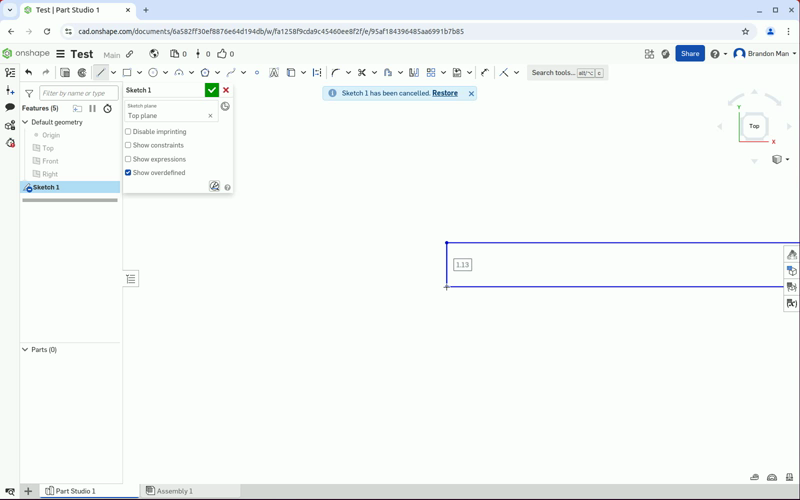
scroll(-6)
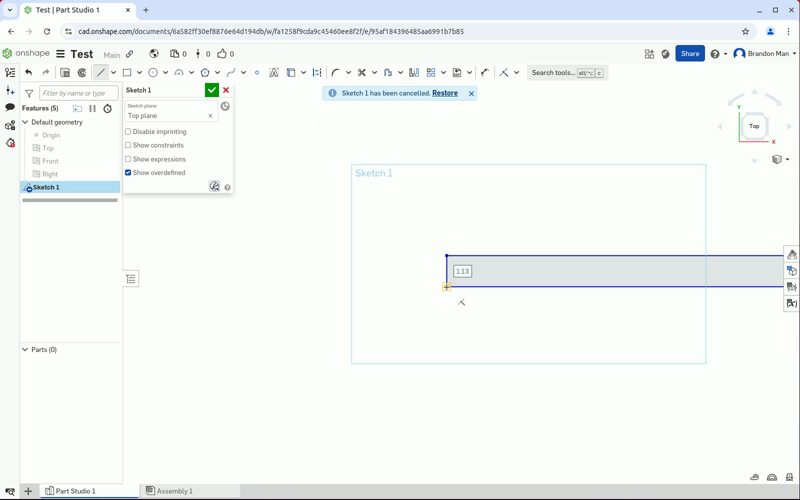
scroll(-6)
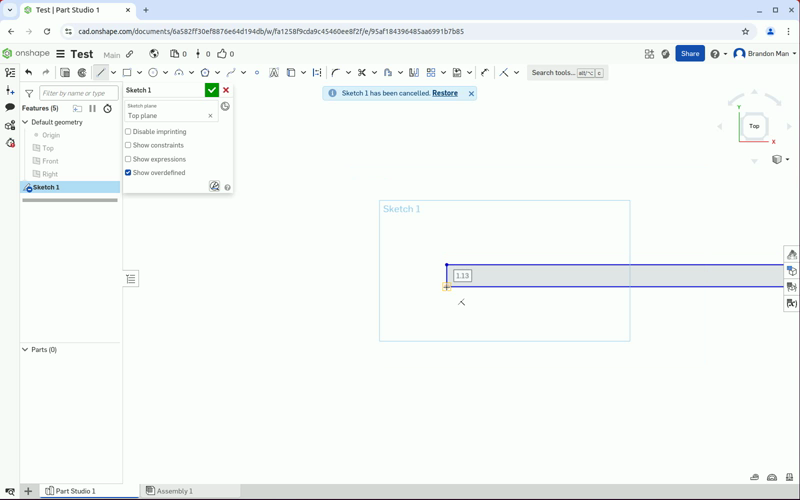
scroll(-6)
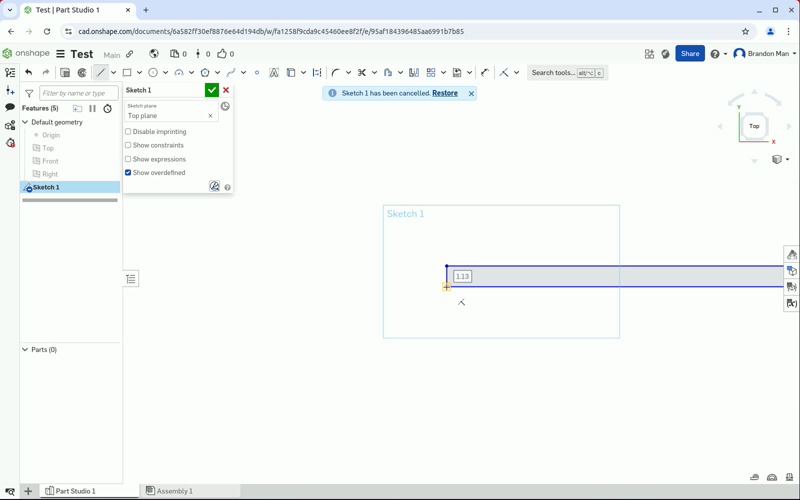
scroll(-6)
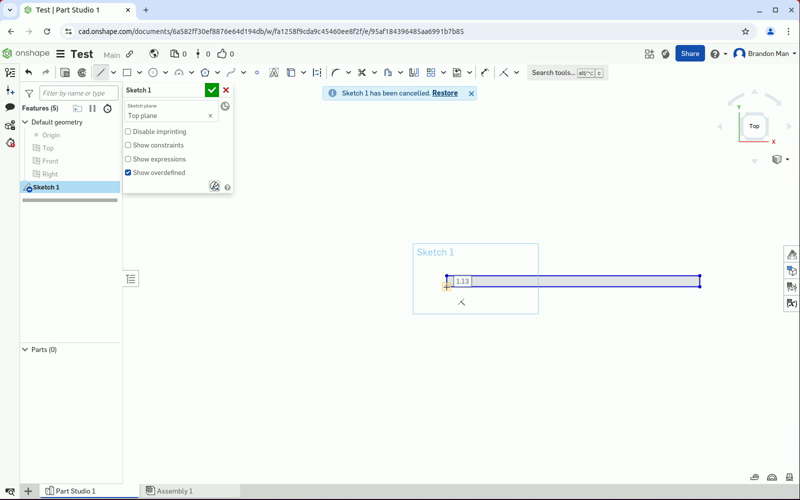
scroll(-6)
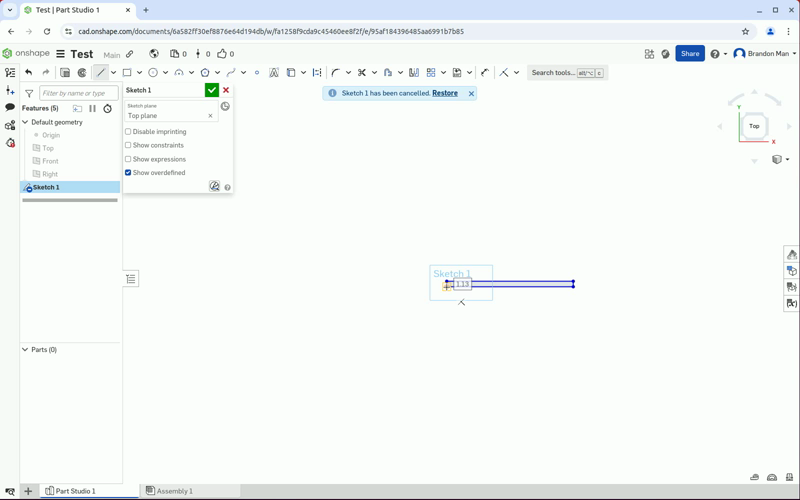
key(esc)
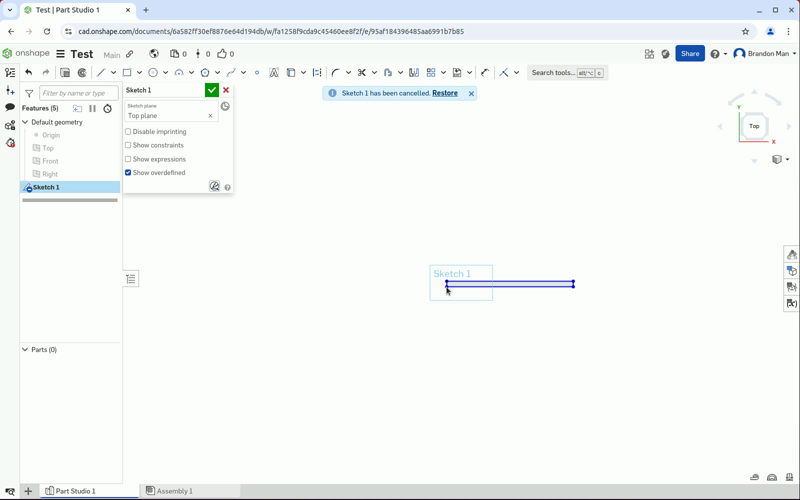
mouse_move(490, 285)
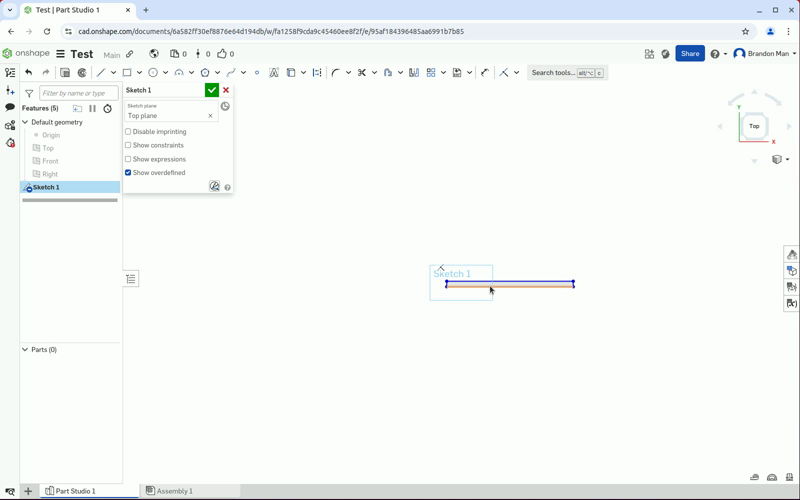
scroll(6)
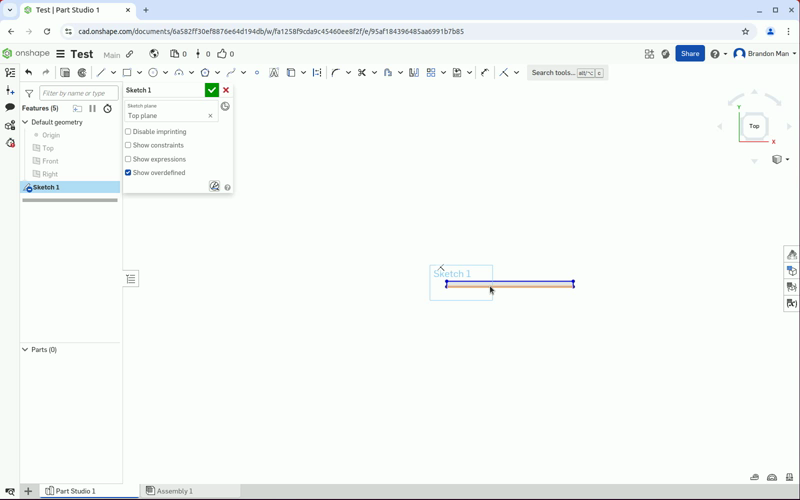
scroll(6)
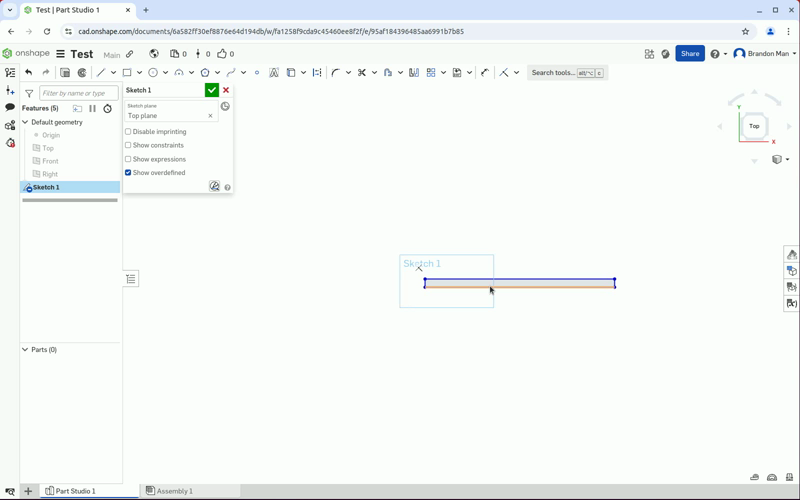
scroll(6)
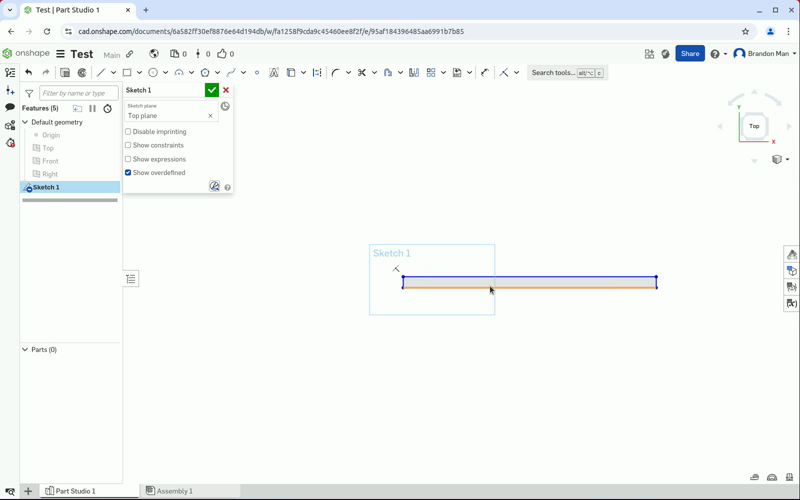
scroll(6)
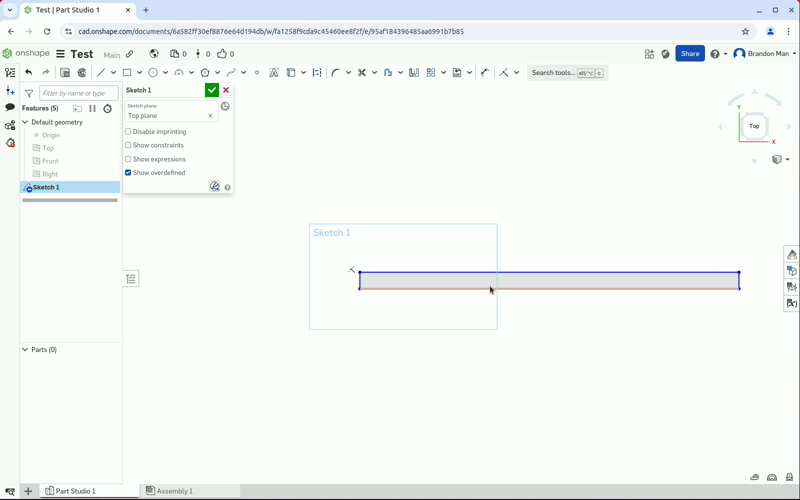
scroll(6)
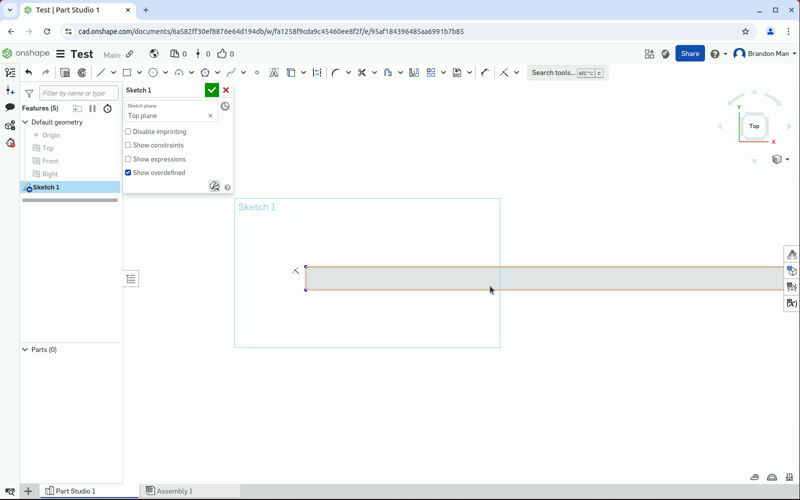
scroll(6)
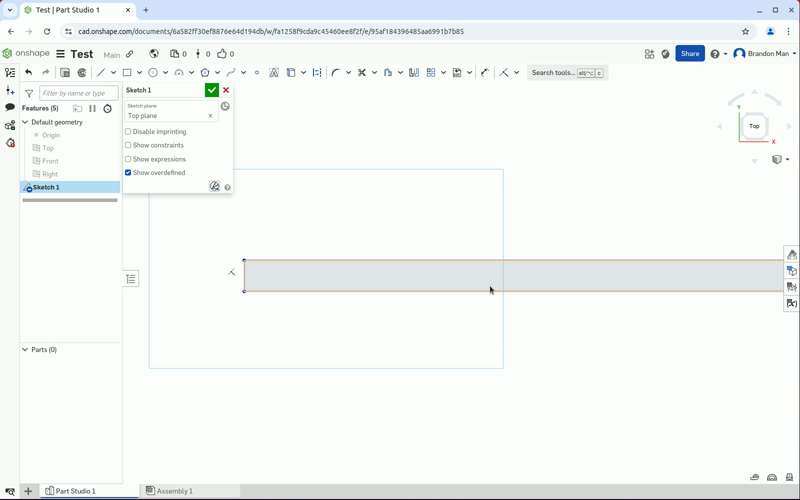
scroll(6)
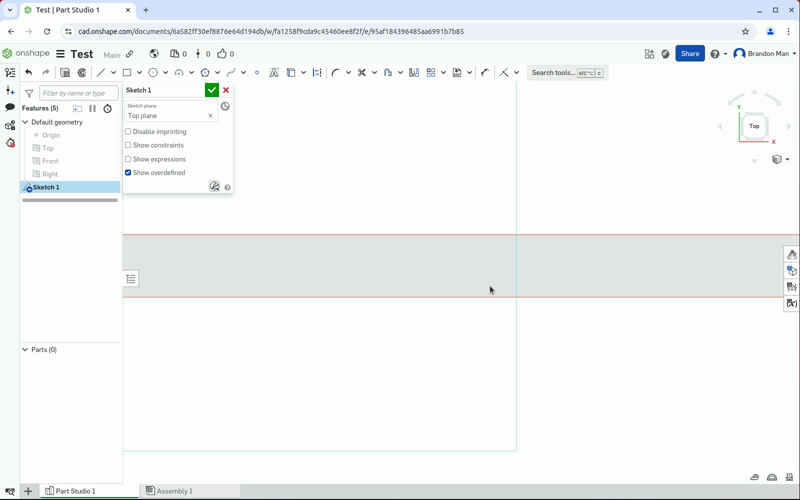
click(490, 285)
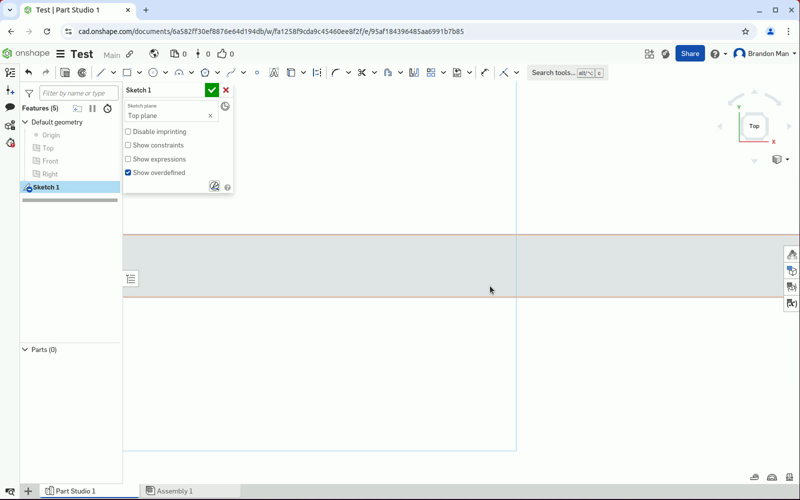
scroll(-6)
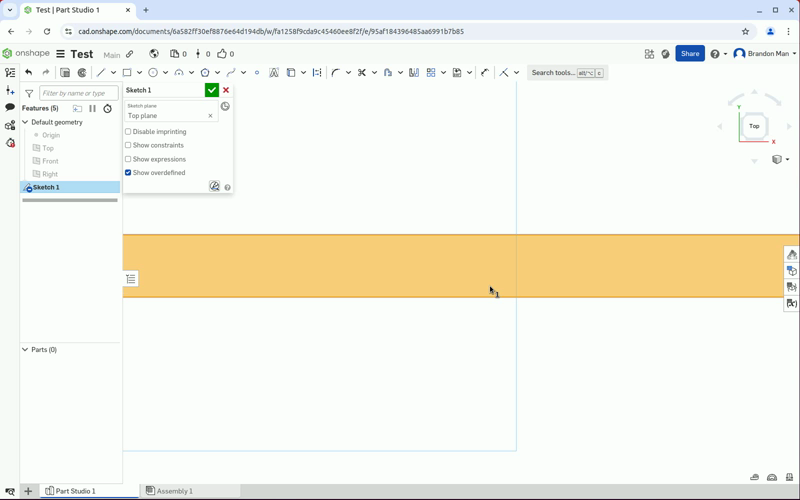
scroll(-6)
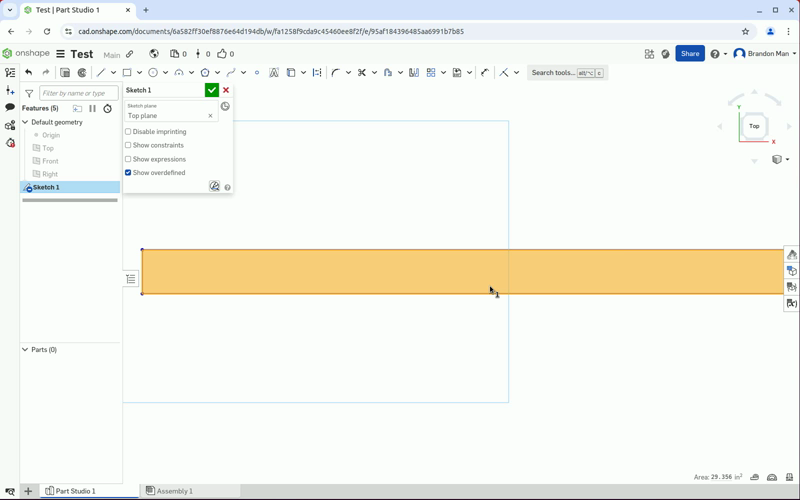
scroll(-6)
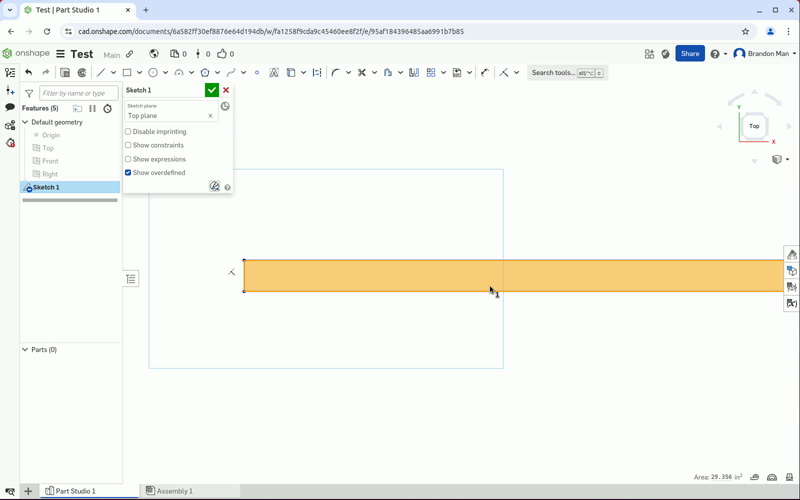
scroll(-6)
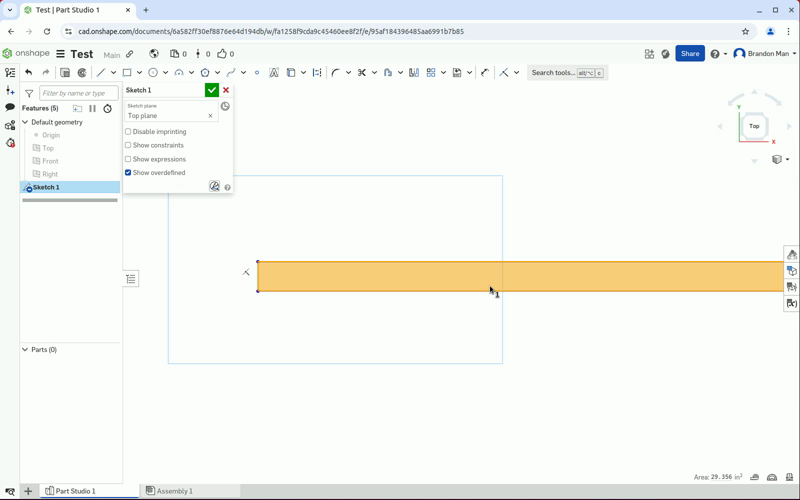
scroll(-6)
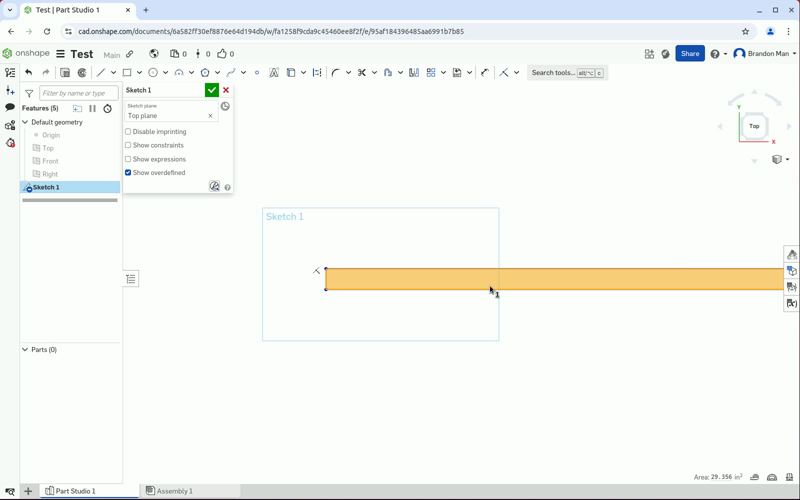
scroll(-6)
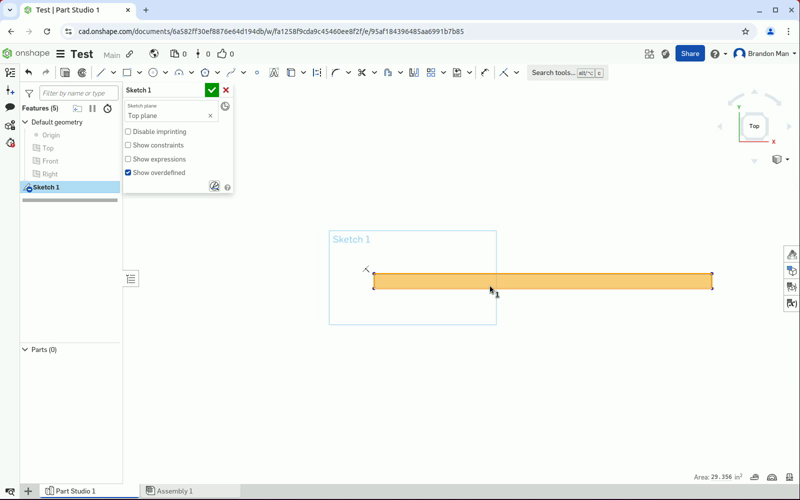
scroll(-6)
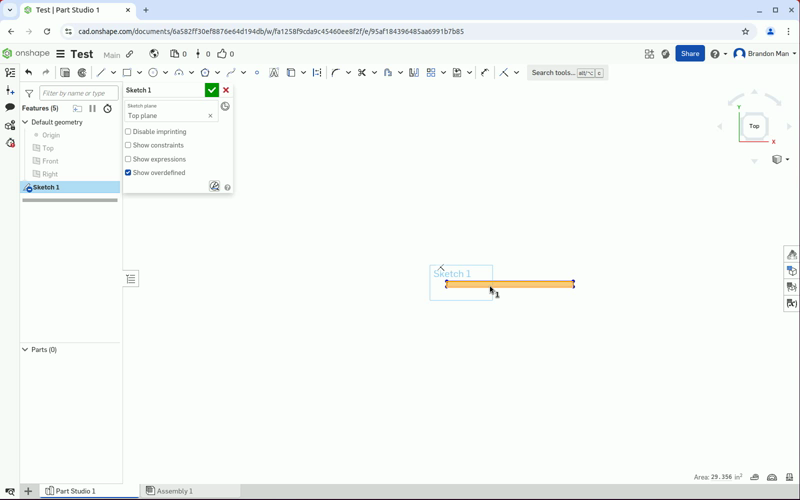
mouse_move(73, 352)
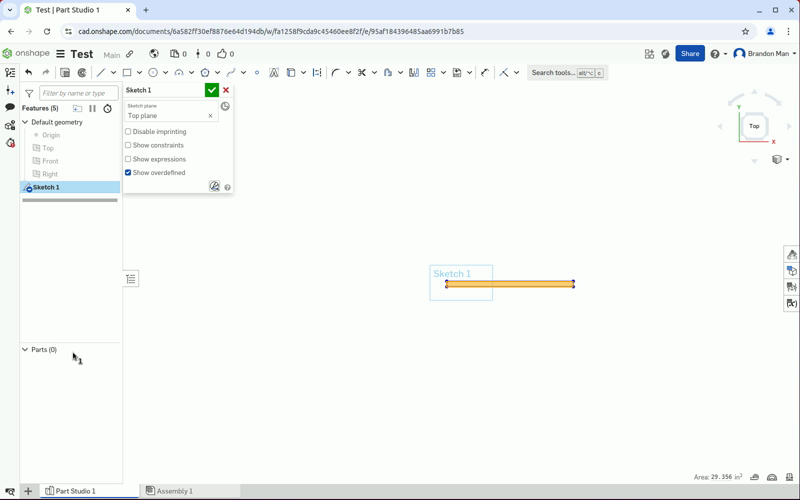
key(shift+y)
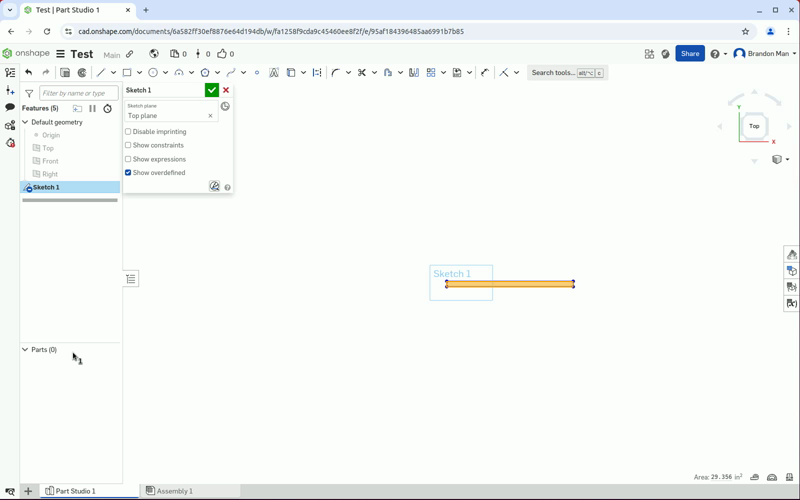
key(shift+e)
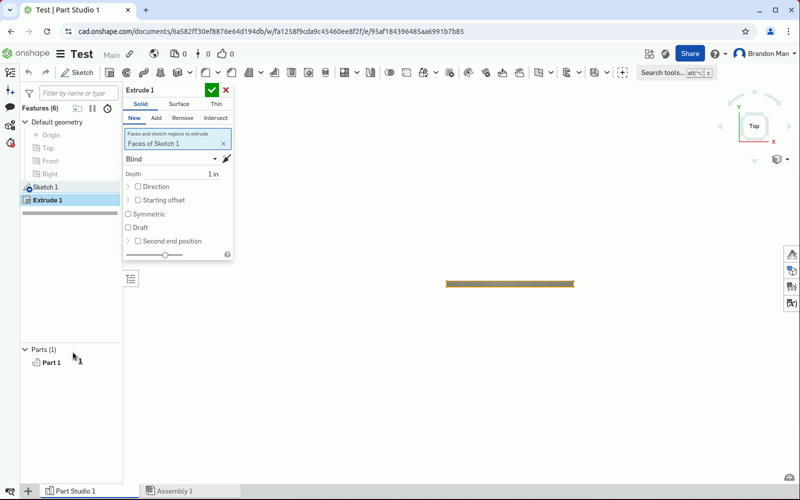
mouse_move(143, 106)
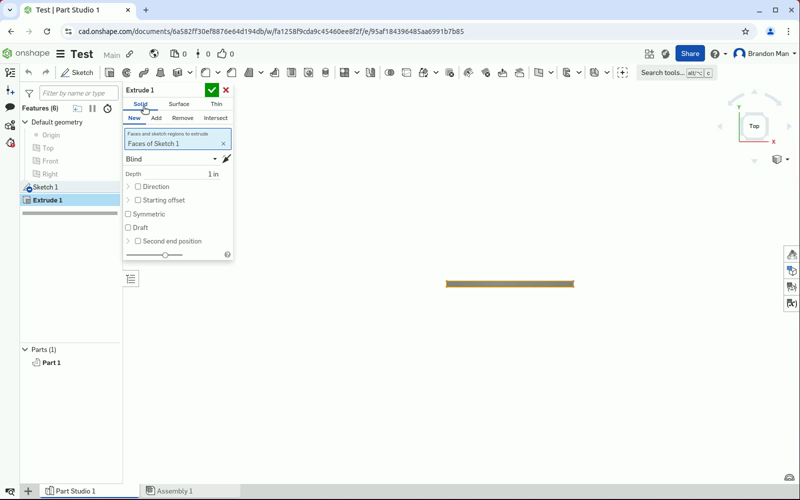
click(143, 106)
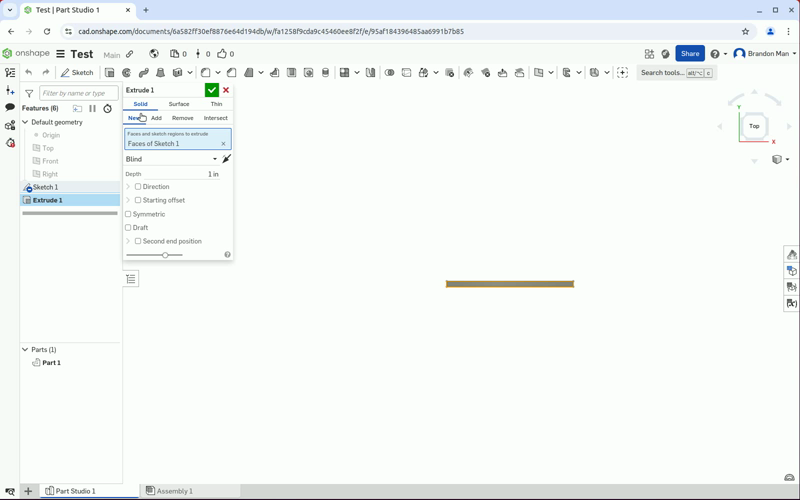
mouse_move(137, 120)
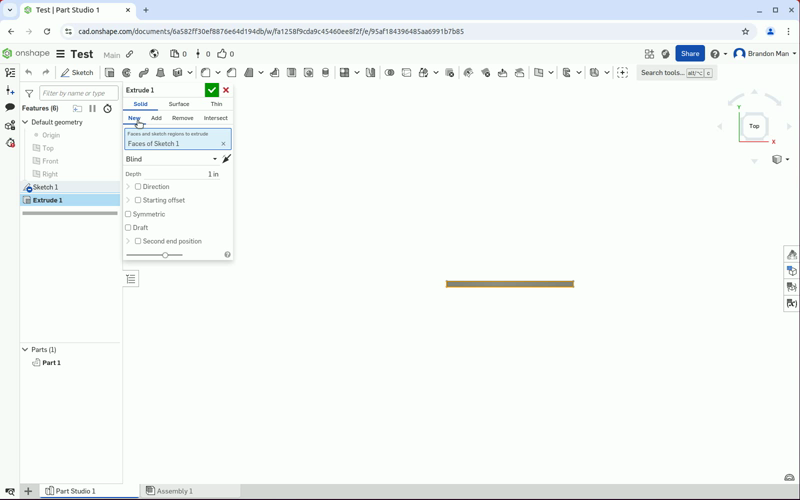
click(137, 120)
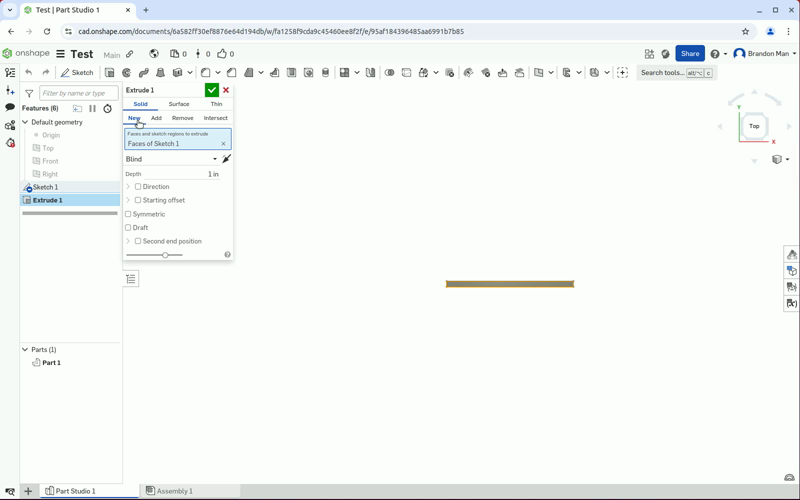
key(tab, 4)
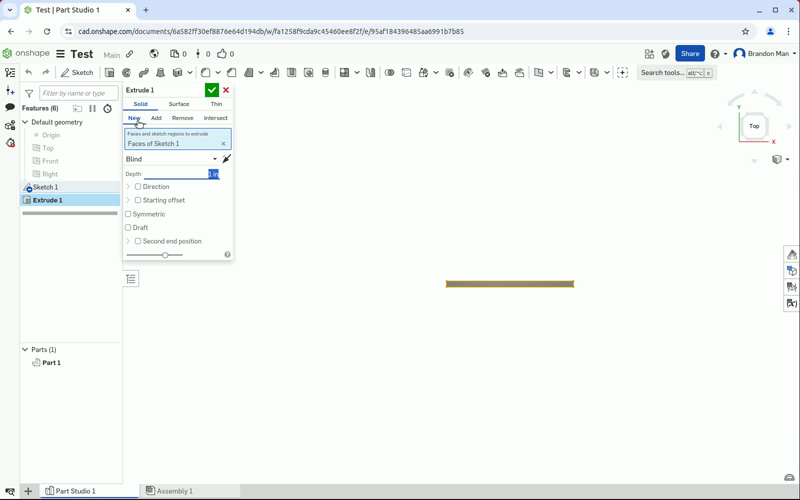
text(0.481)
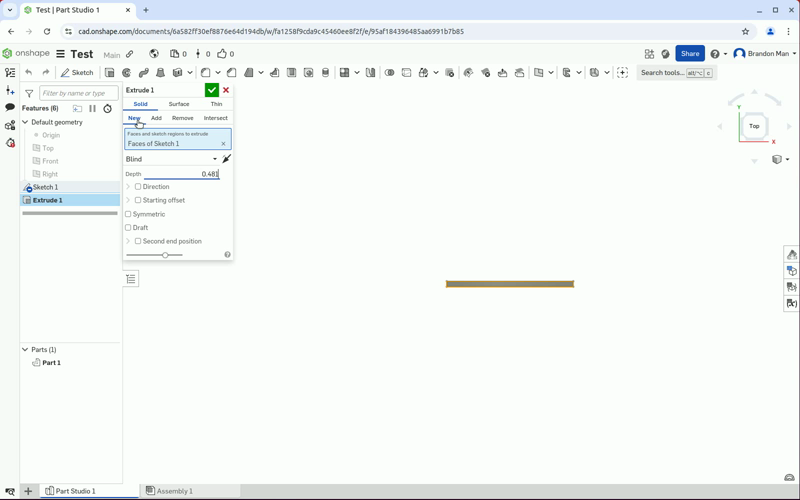
key(enter)
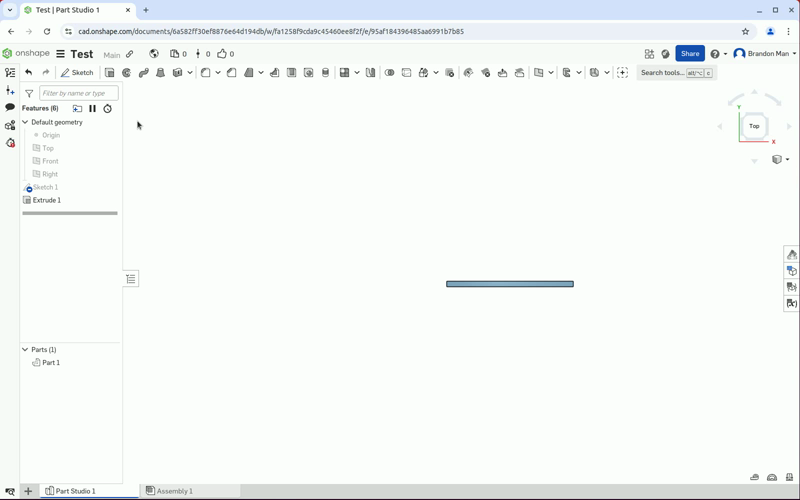
key(shift+h)
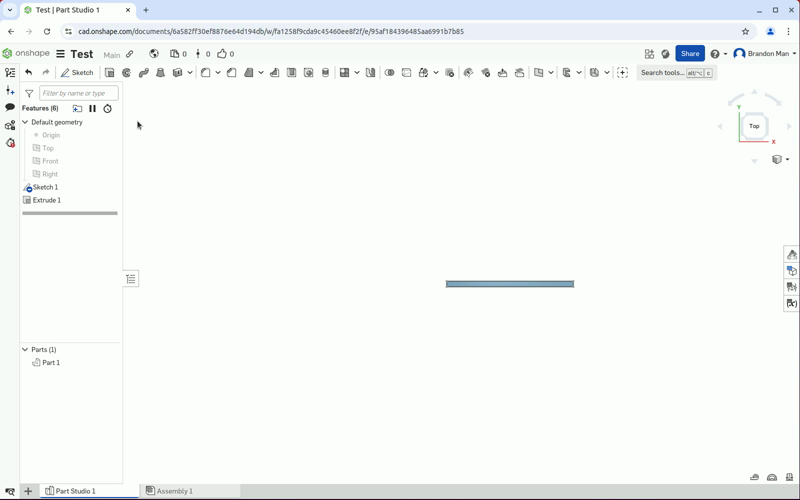
key(shift+h)
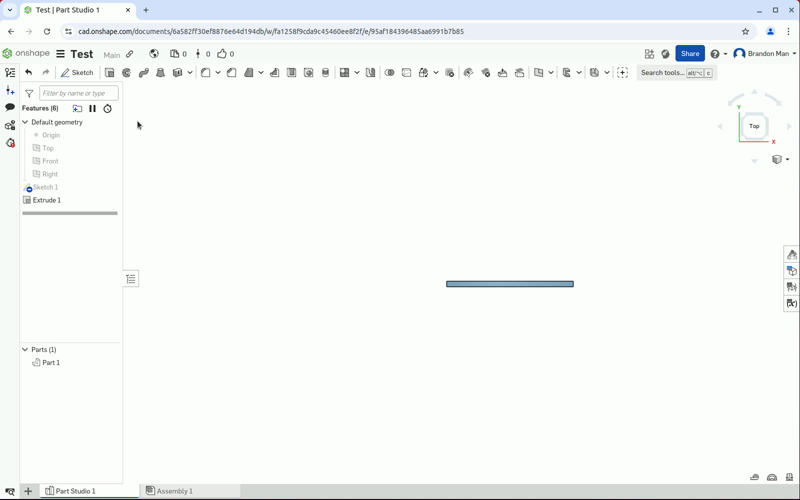
mouse_move(73, 189)
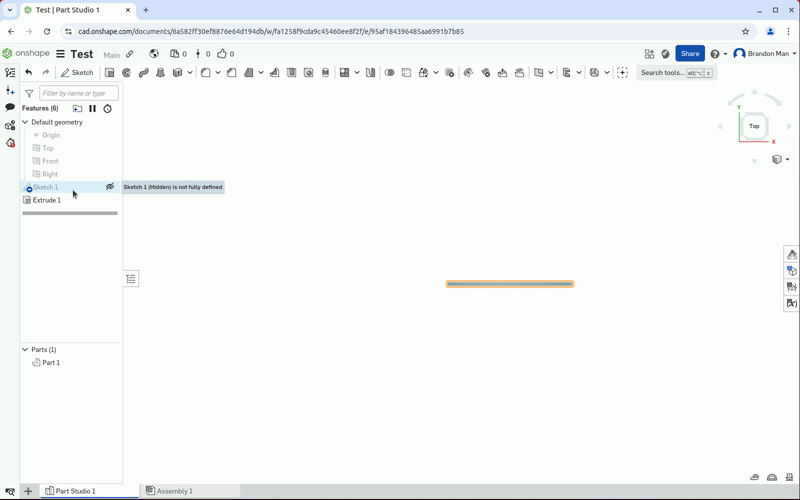
click(73, 189)
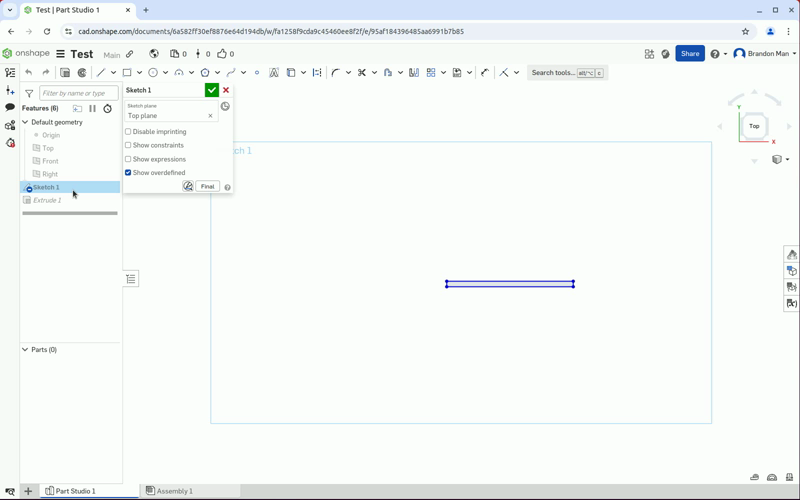
mouse_move(229, 92)
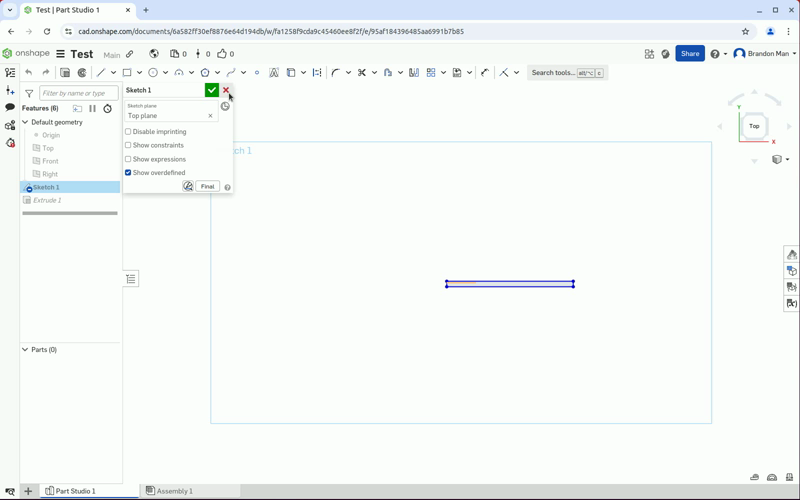
click(229, 92)
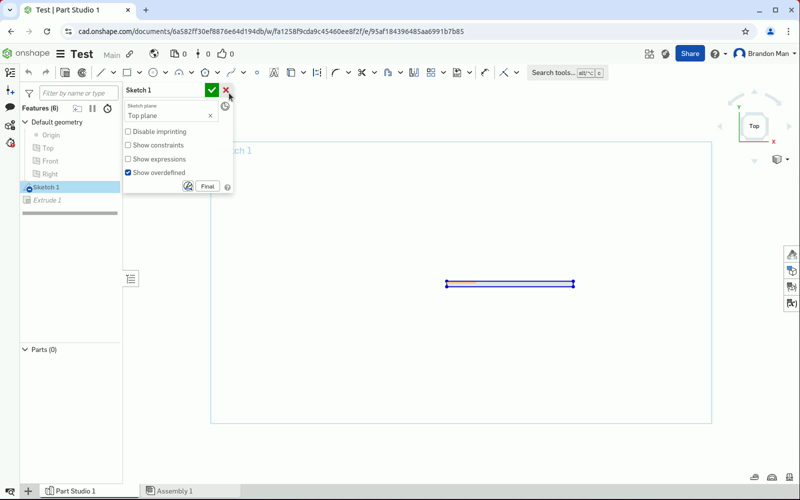
key(shift+s)
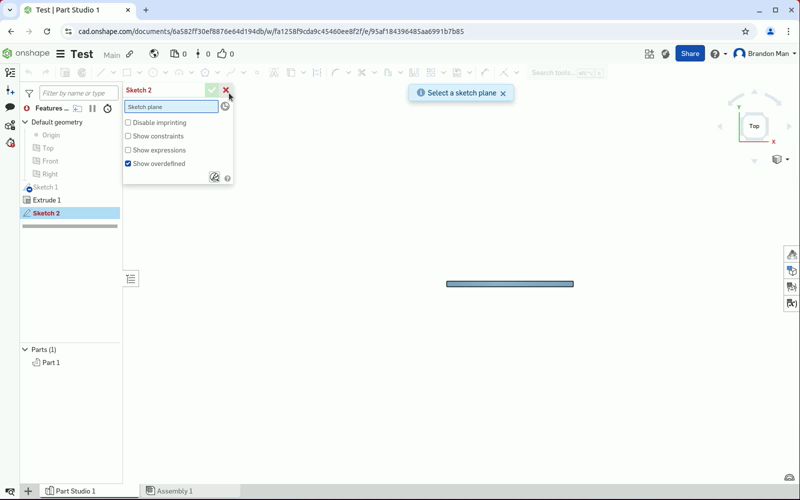
mouse_move(73, 150)
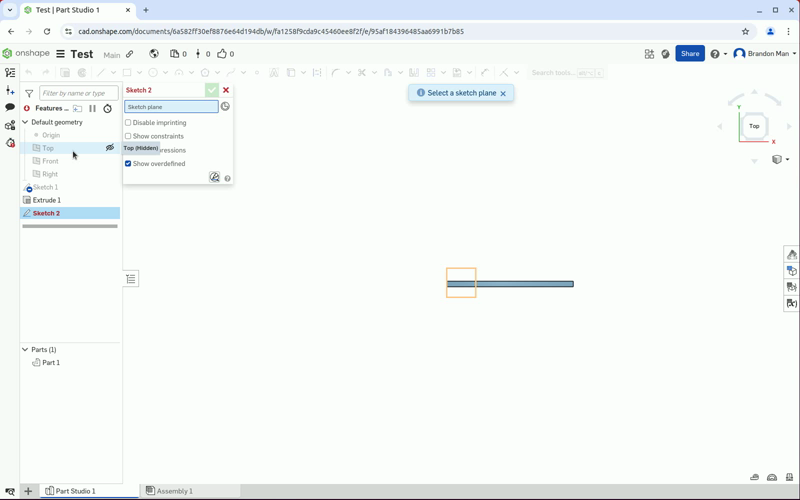
click(73, 150)
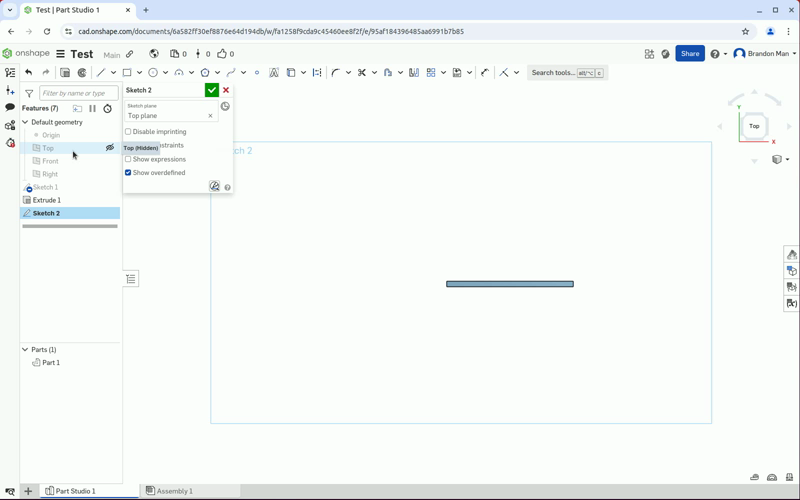
mouse_move(73, 352)
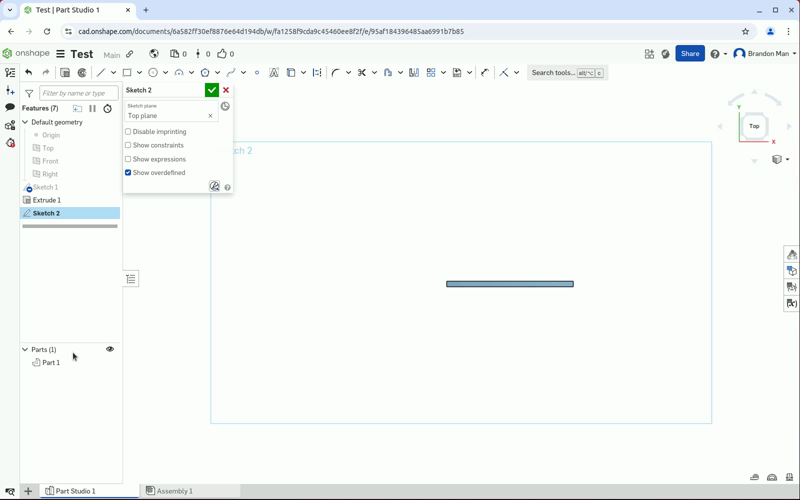
key(y)
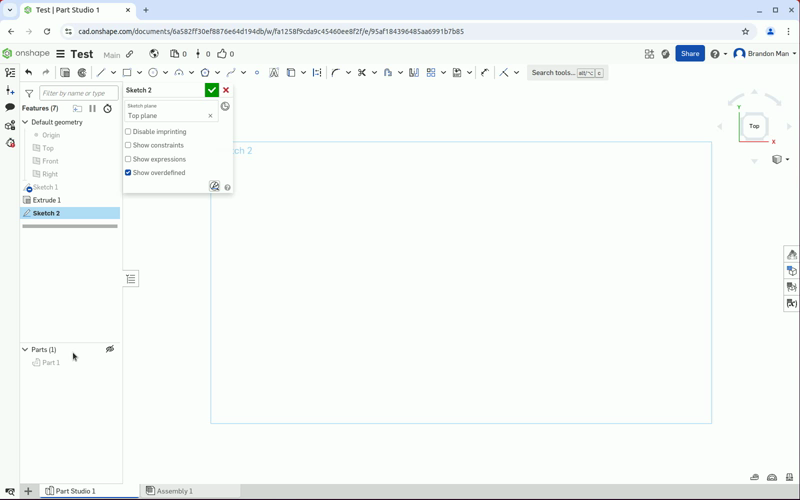
key(l)
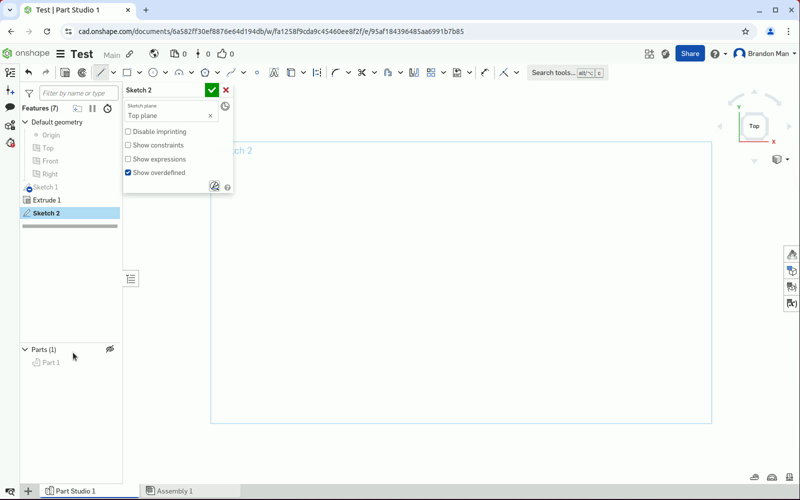
key_down(shift)
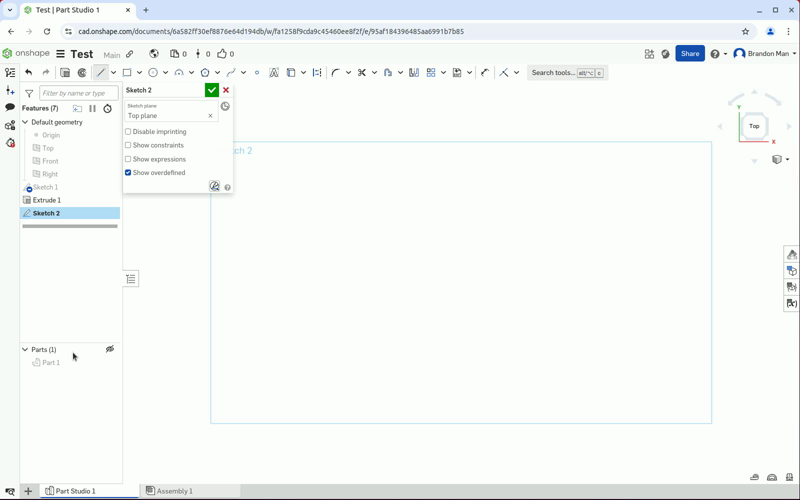
mouse_move(446, 286)
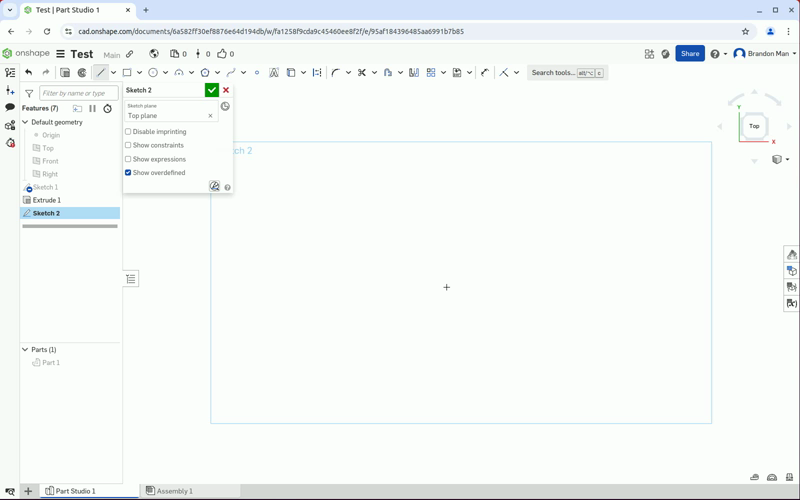
click(446, 286)
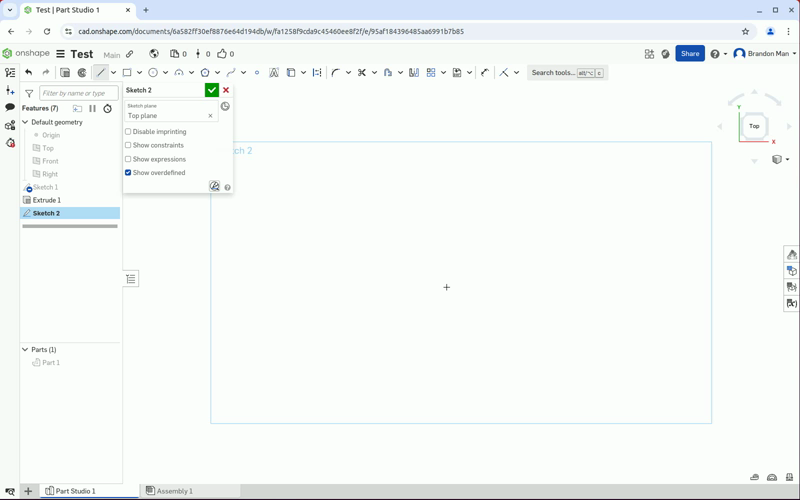
key_up(shift)
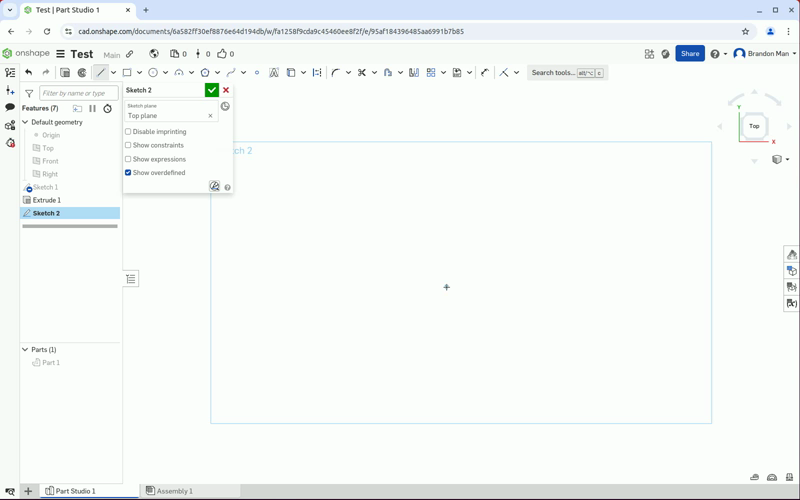
key_down(shift)
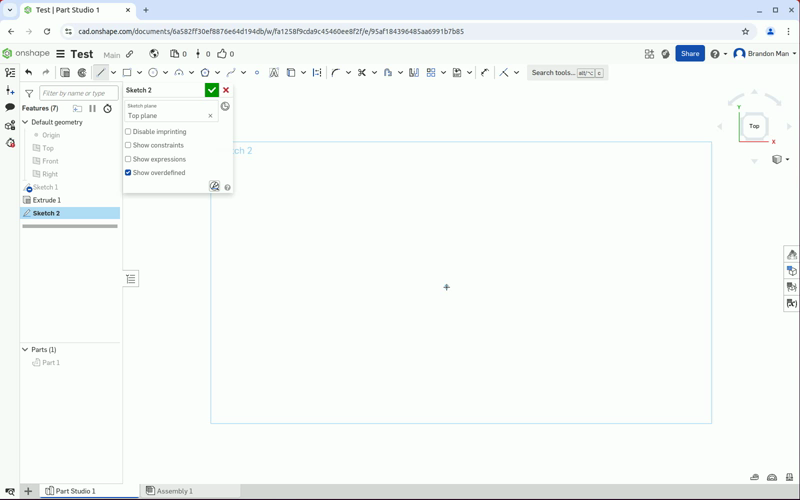
mouse_move(573, 286)
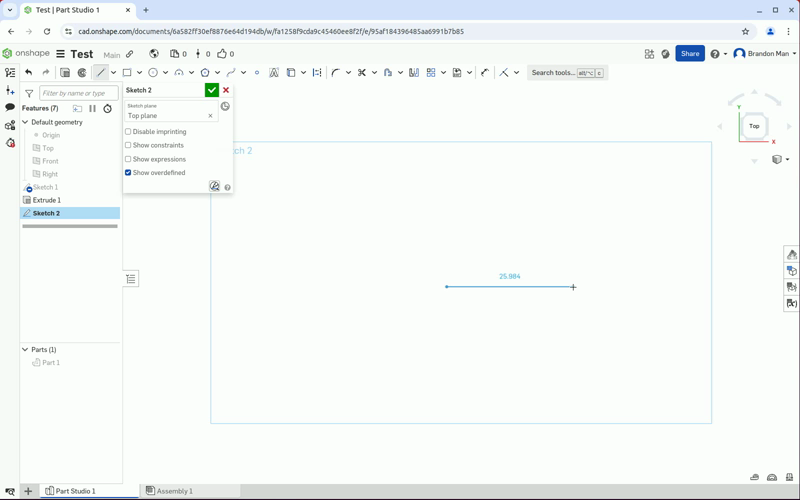
click(573, 286)
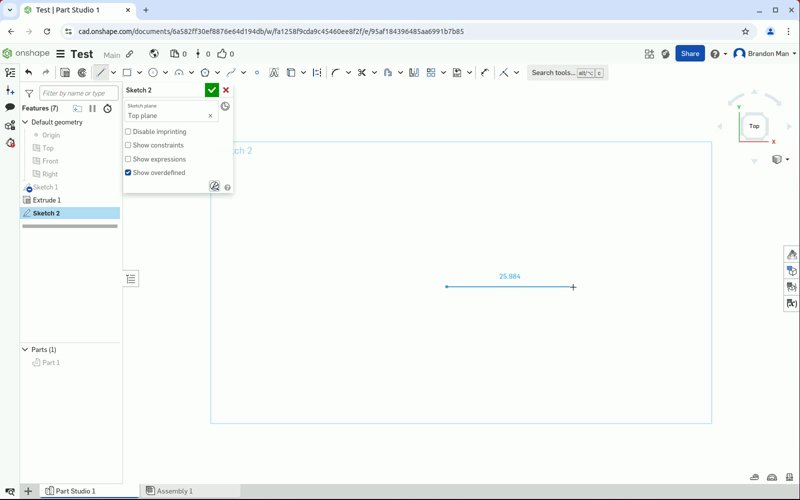
key_up(shift)
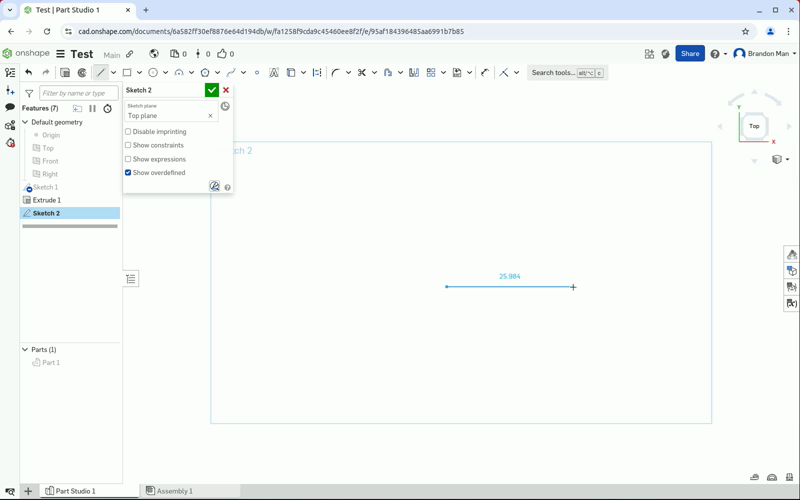
key_down(shift)
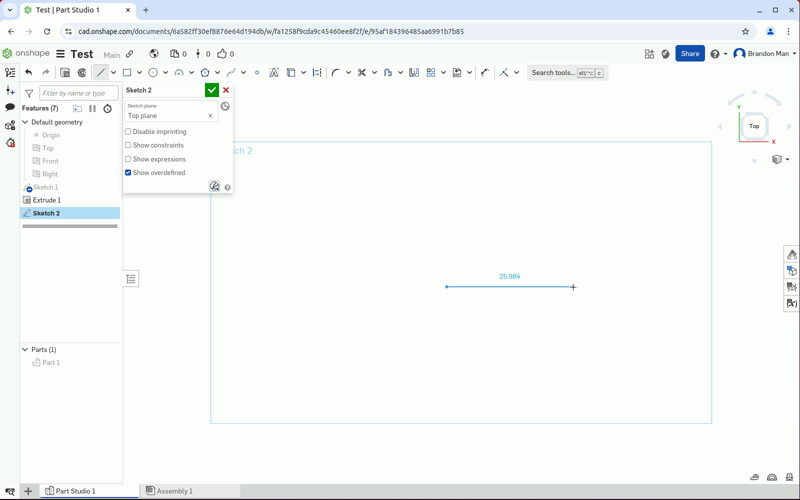
mouse_move(589, 286)
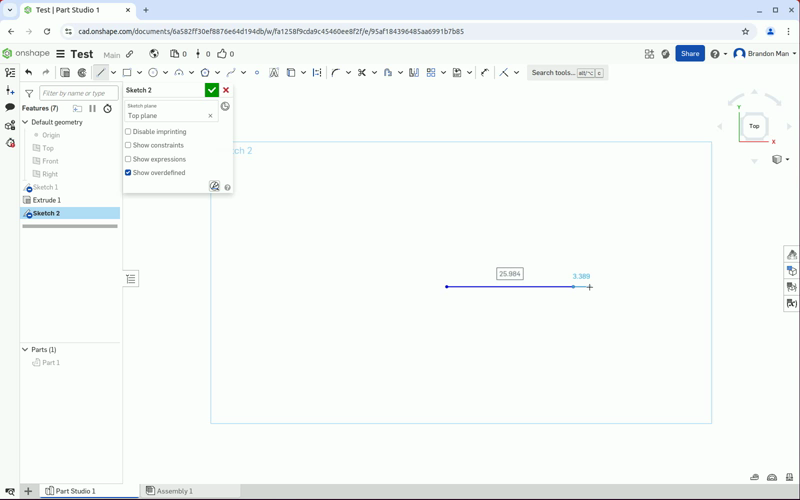
mouse_move(573, 281)
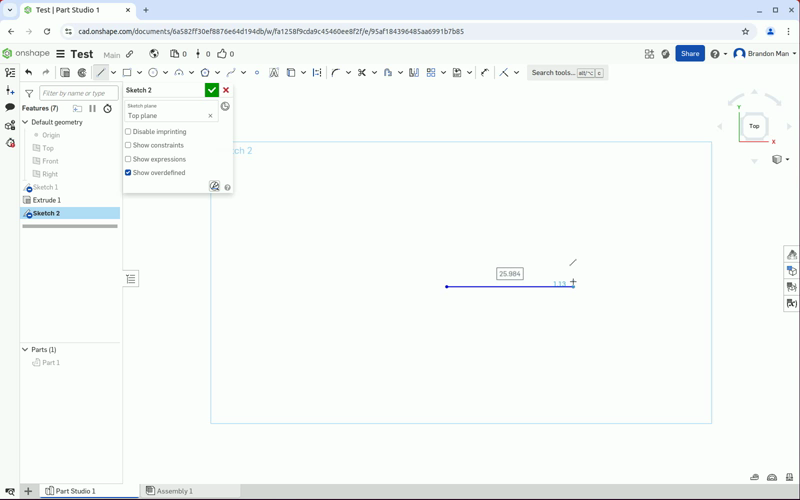
scroll(6)
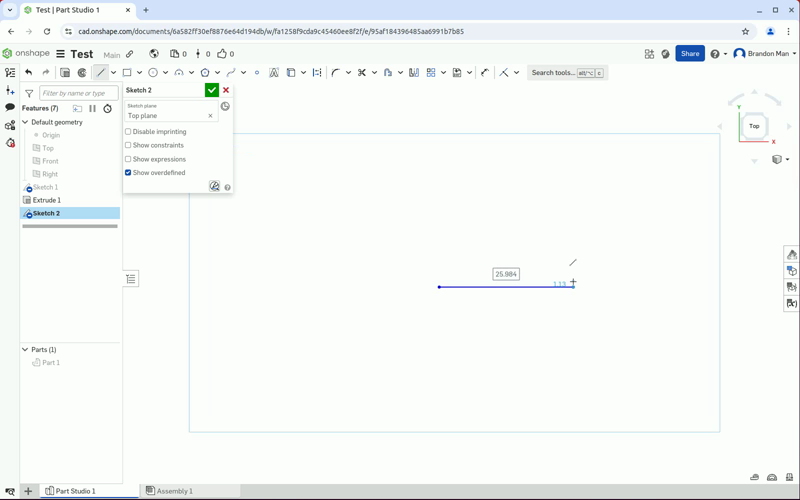
scroll(6)
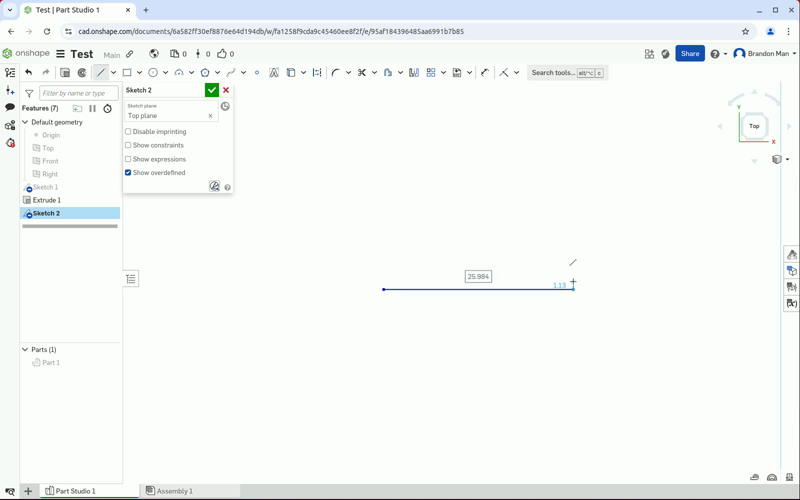
scroll(6)
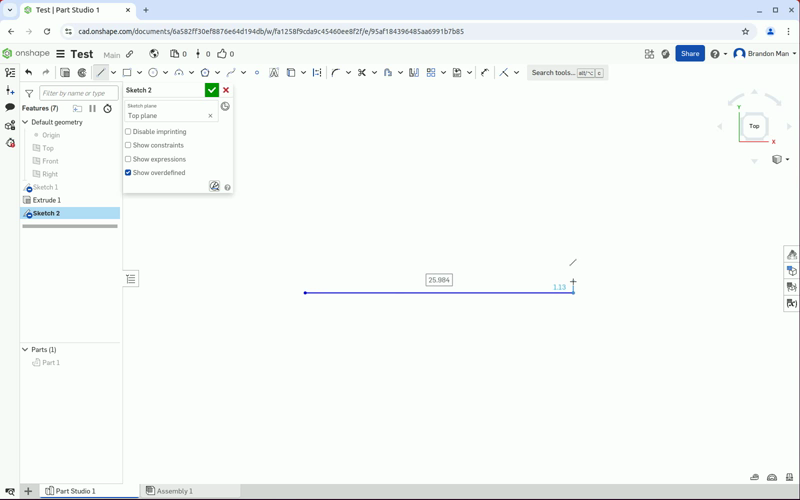
scroll(6)
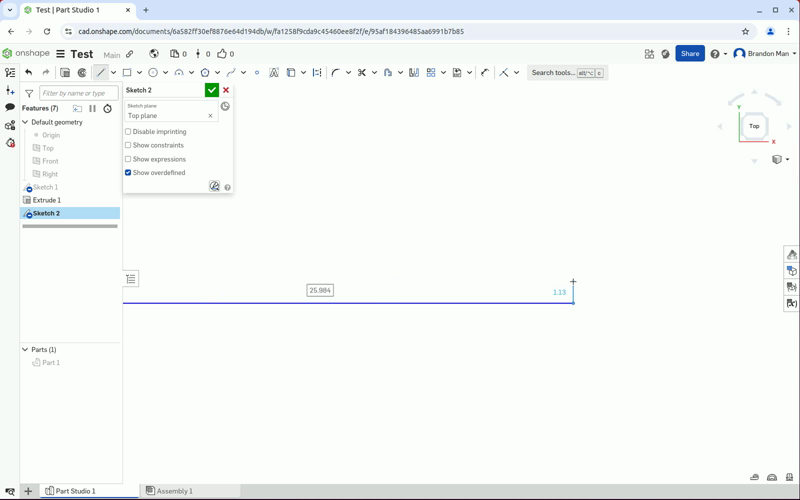
scroll(6)
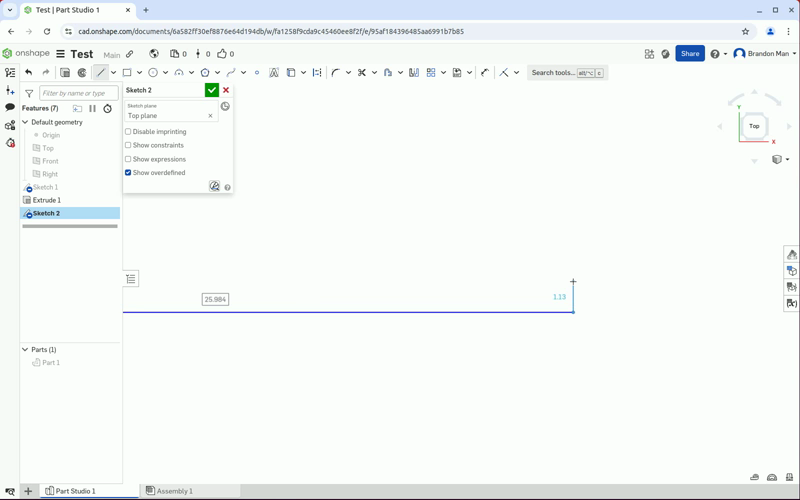
scroll(6)
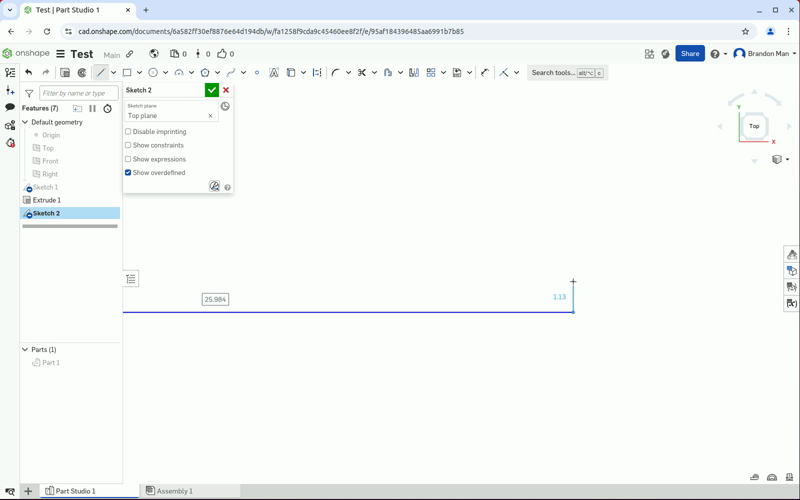
scroll(6)
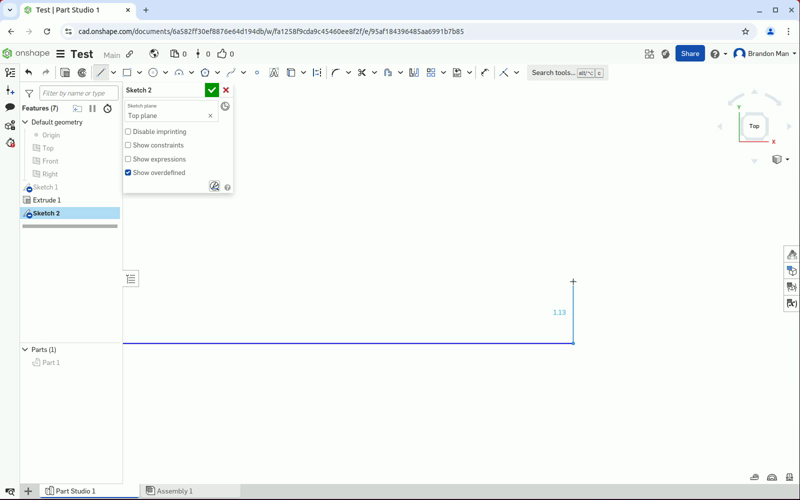
click(573, 281)
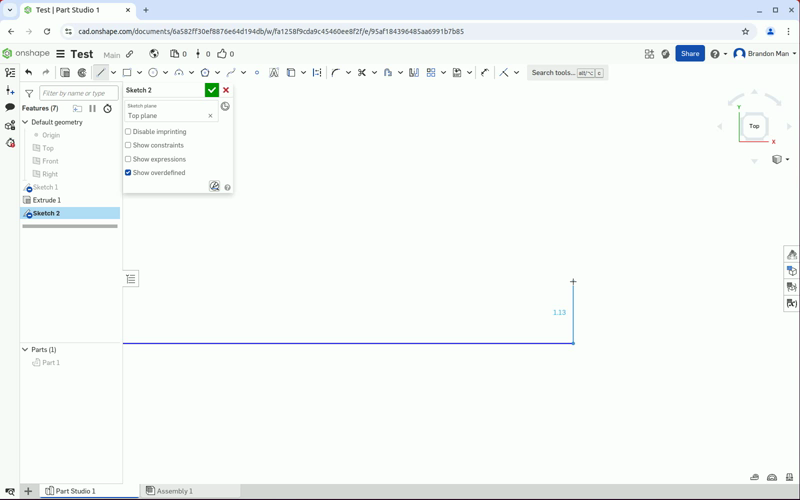
scroll(-6)
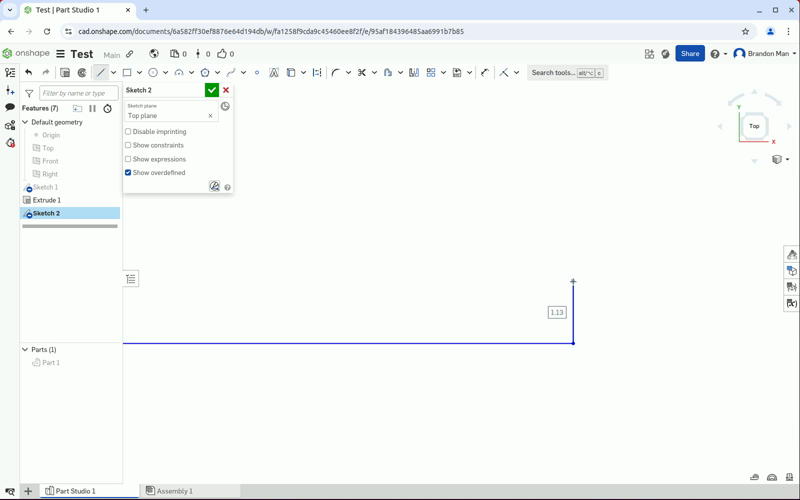
scroll(-6)
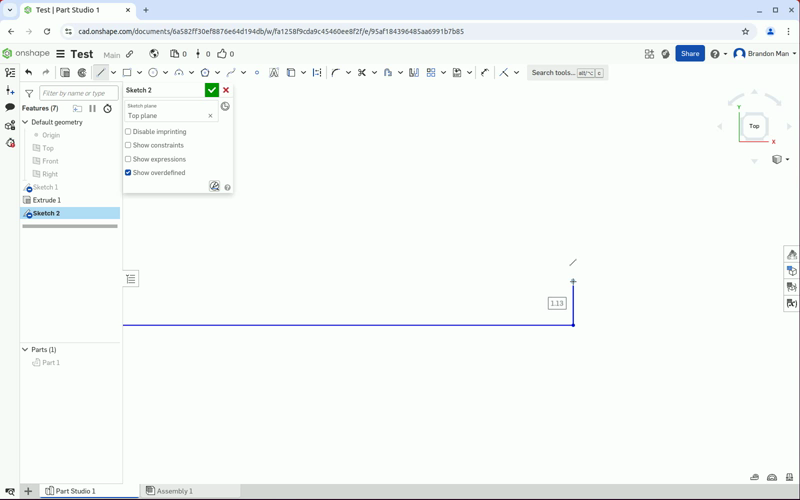
scroll(-6)
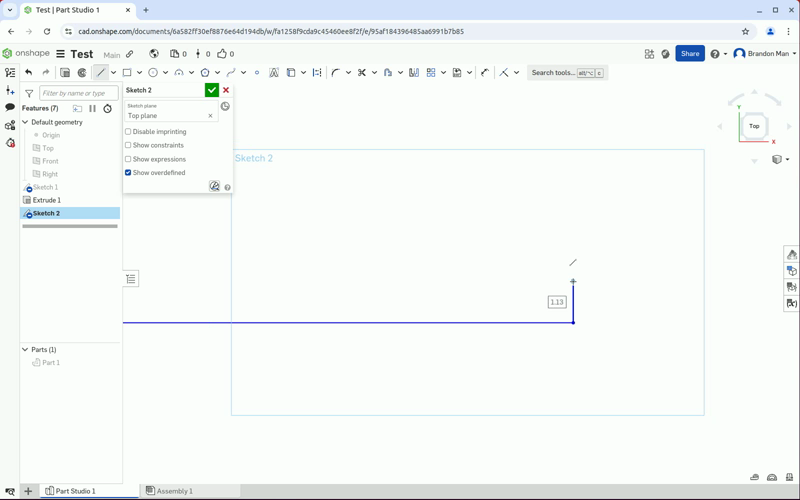
scroll(-6)
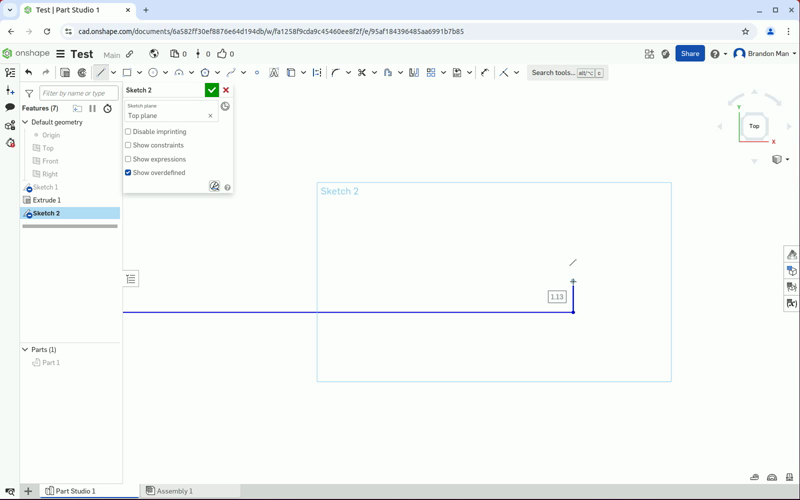
scroll(-6)
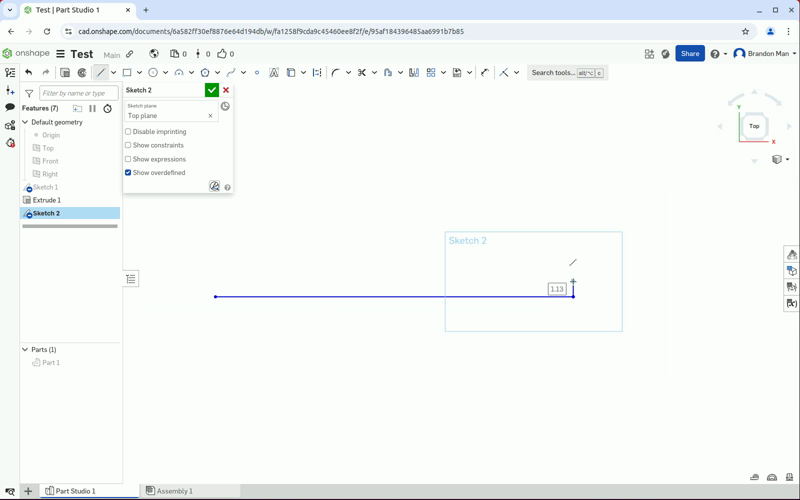
scroll(-6)
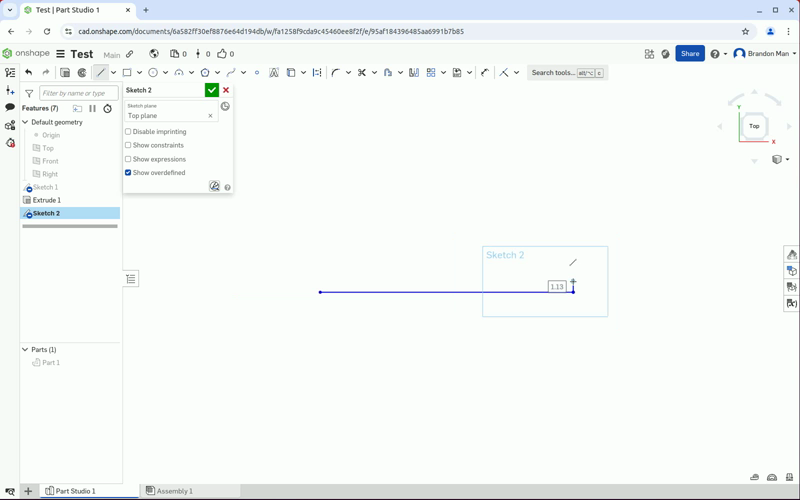
scroll(-6)
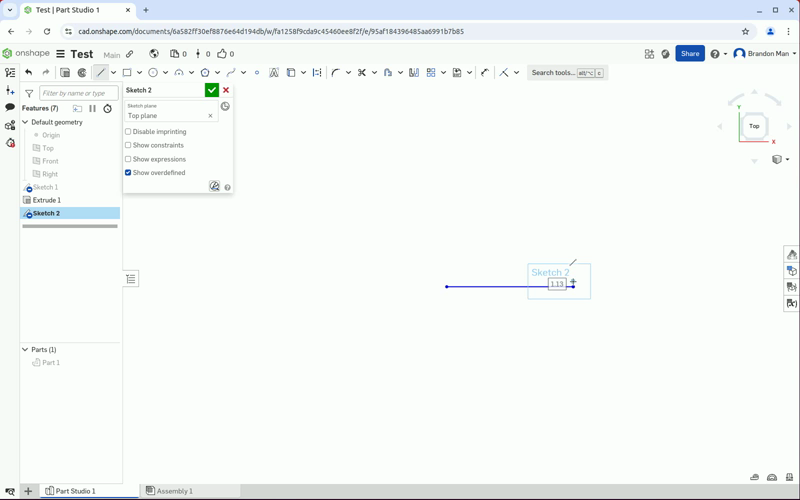
key_up(shift)
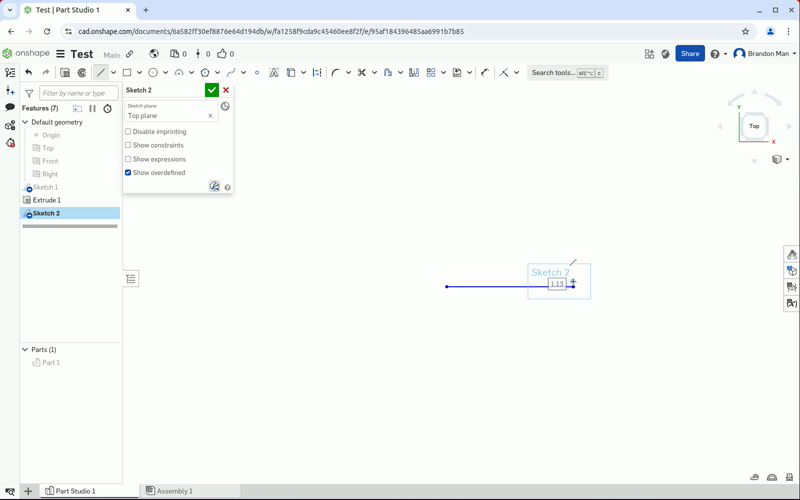
key_down(shift)
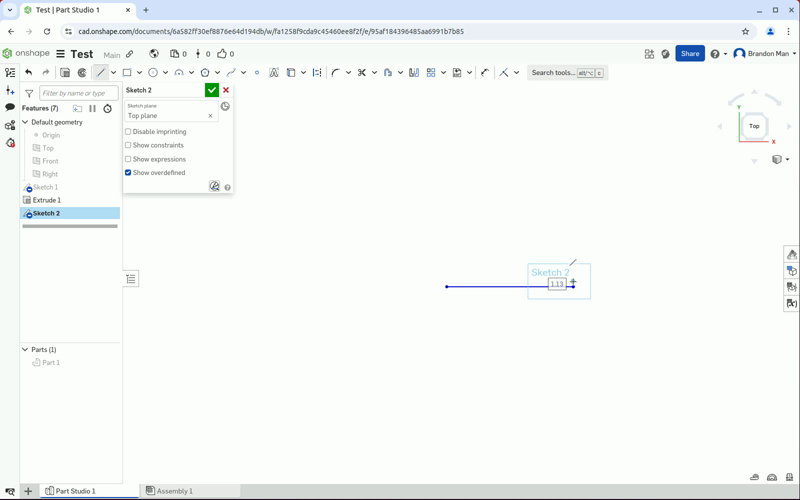
mouse_move(446, 281)
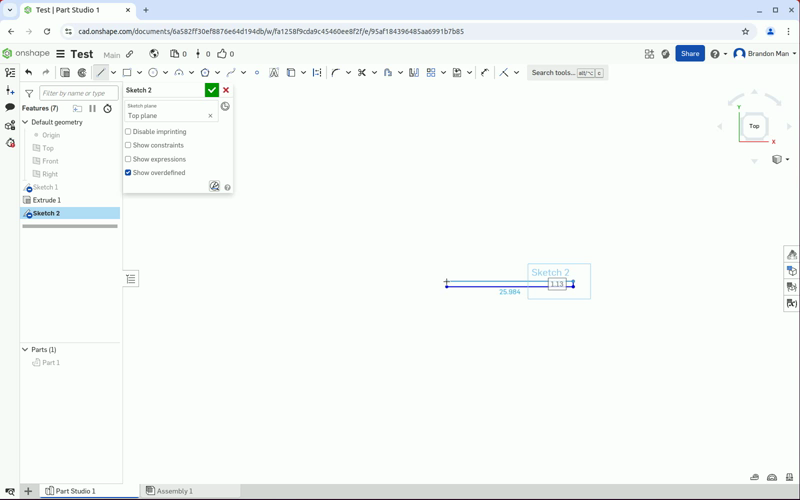
click(446, 281)
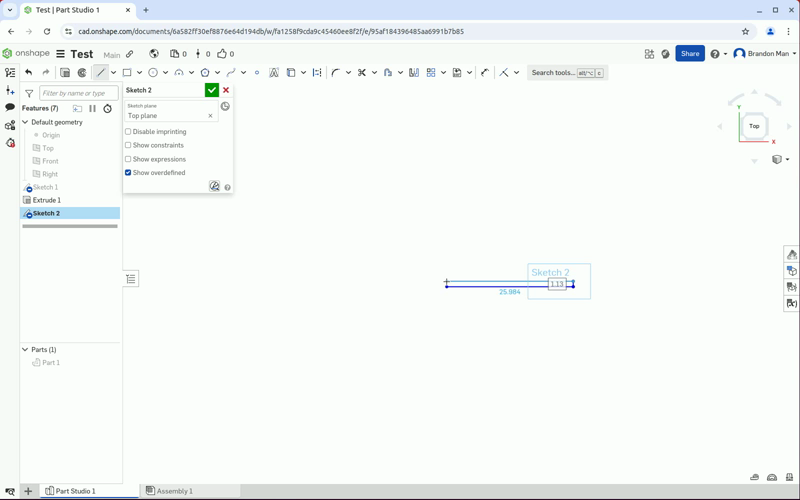
key_up(shift)
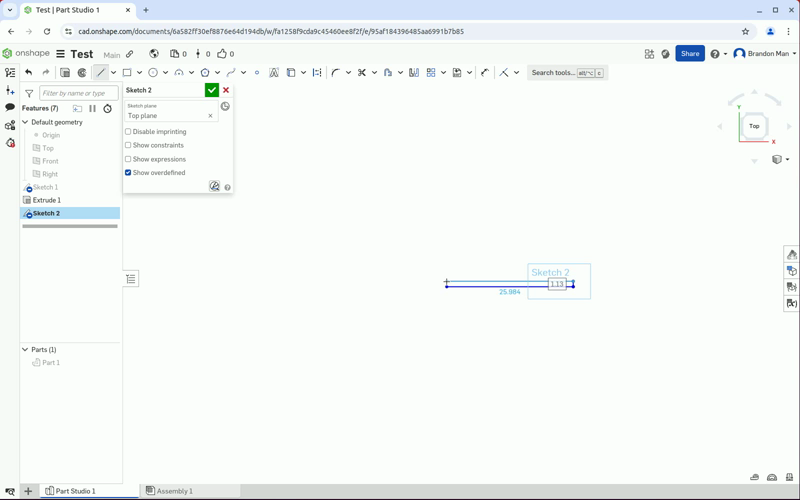
mouse_move(476, 281)
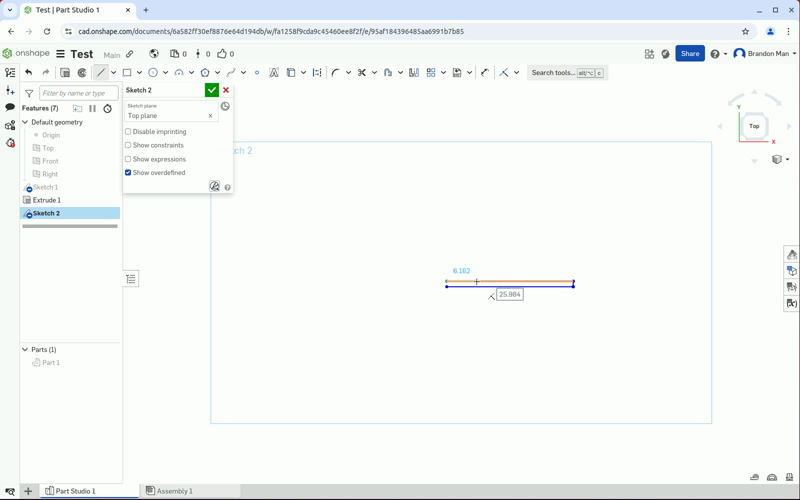
key_down(shift)
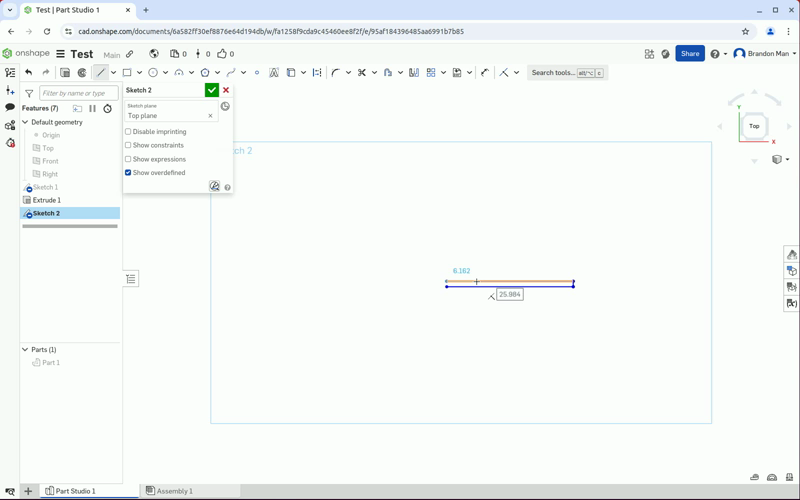
mouse_move(446, 286)
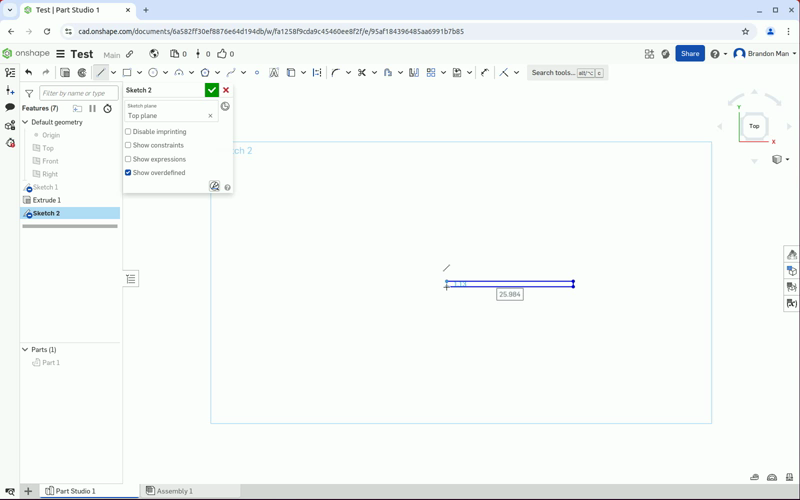
scroll(6)
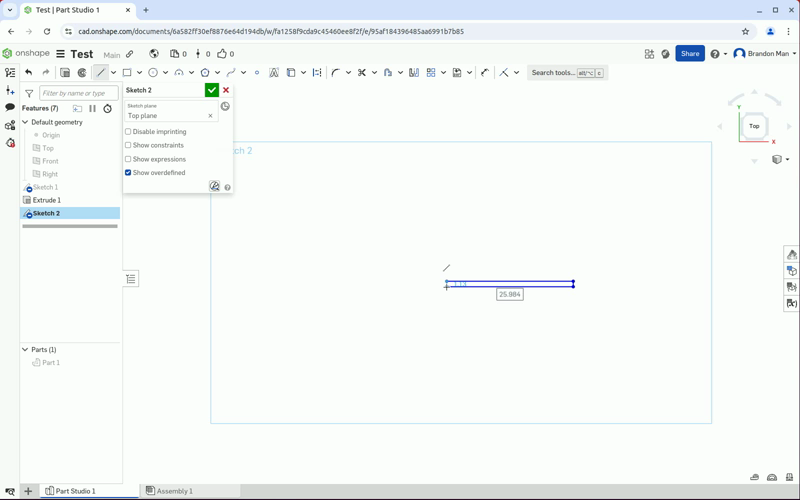
scroll(6)
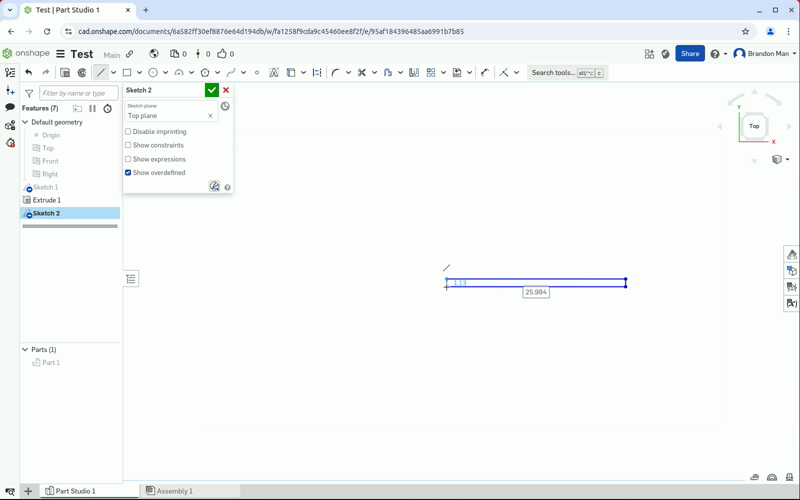
scroll(6)
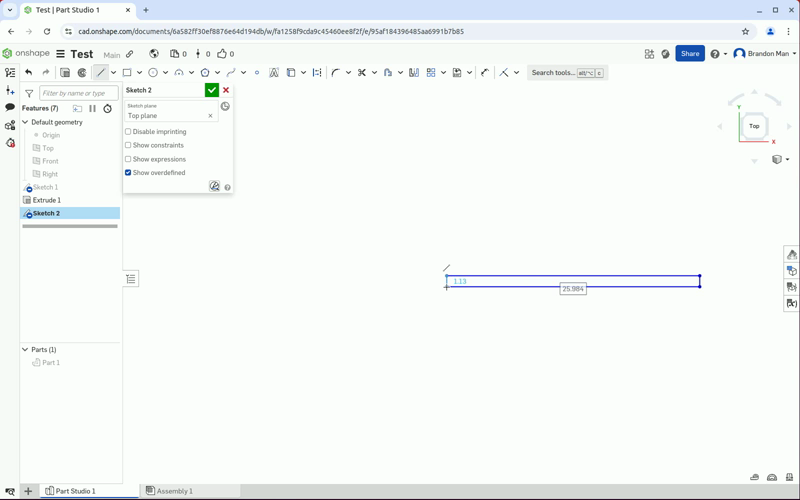
scroll(6)
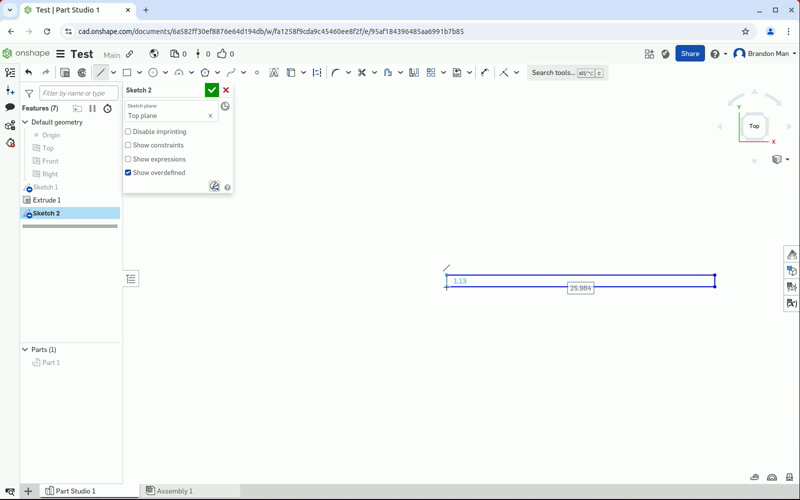
scroll(6)
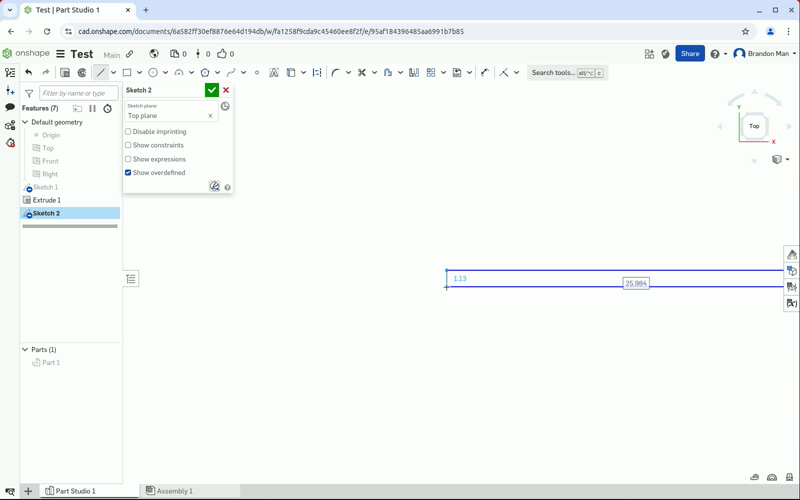
scroll(6)
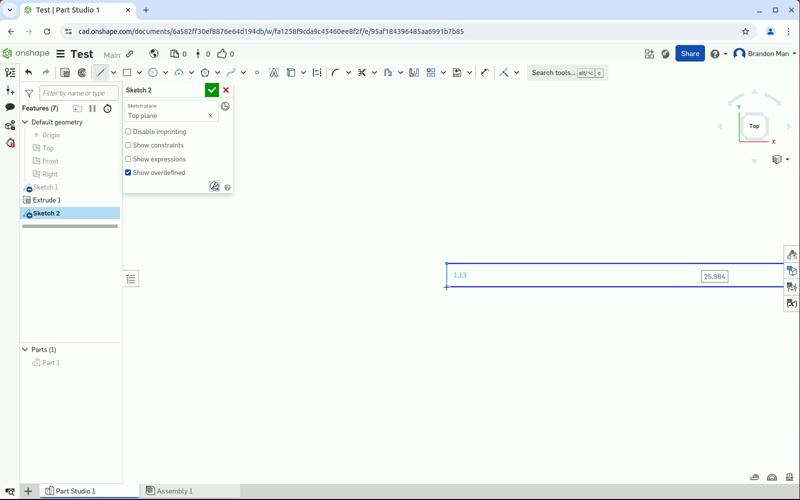
scroll(6)
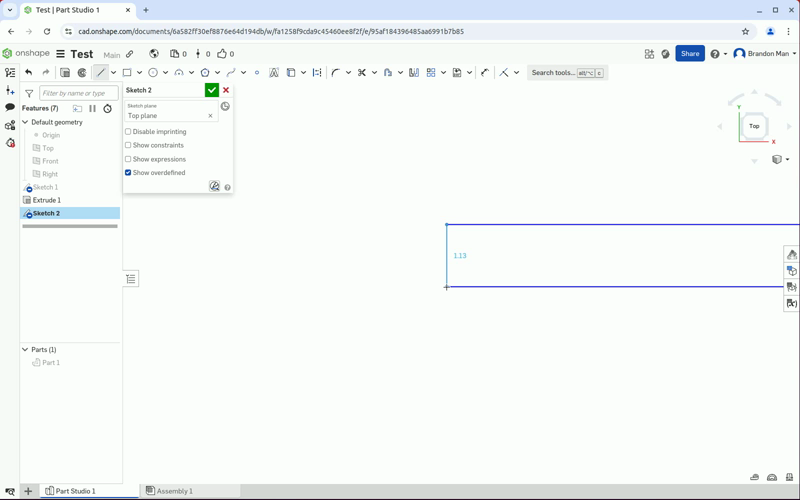
key_up(shift)
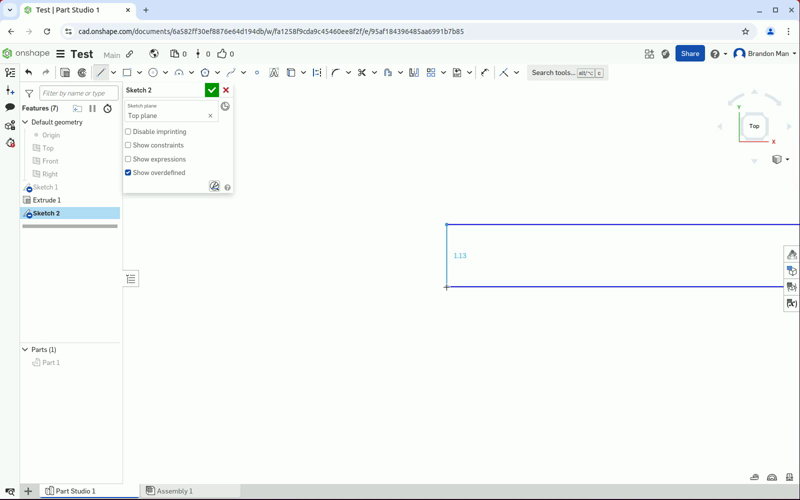
click(446, 286)
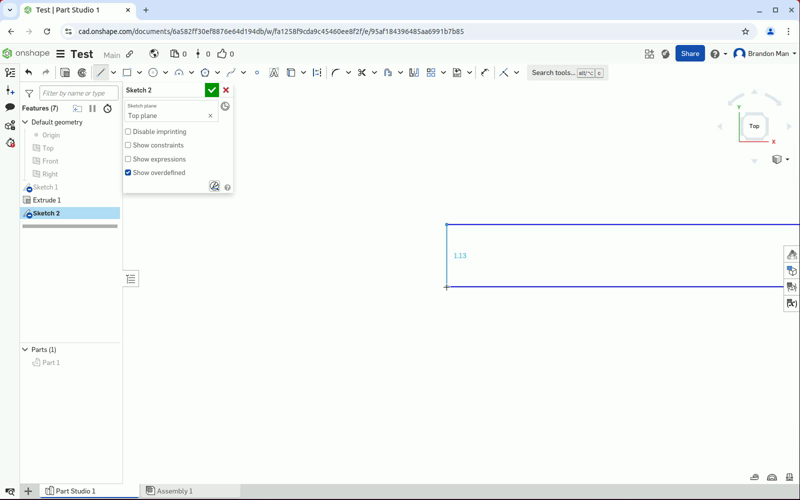
scroll(-6)
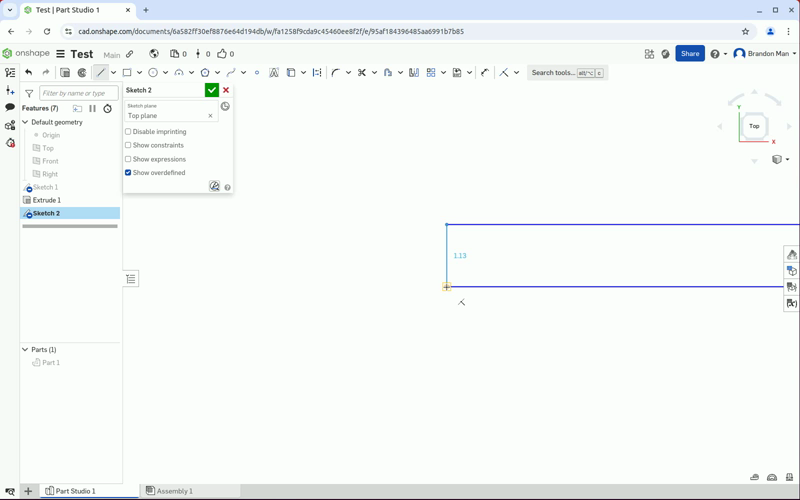
scroll(-6)
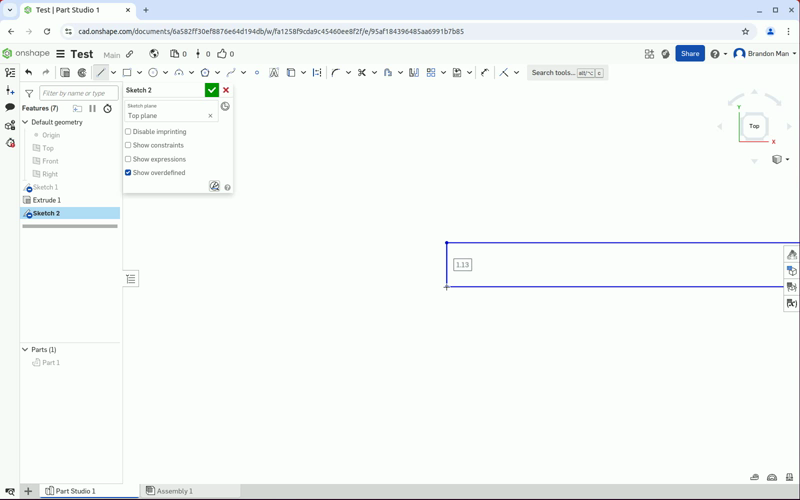
scroll(-6)
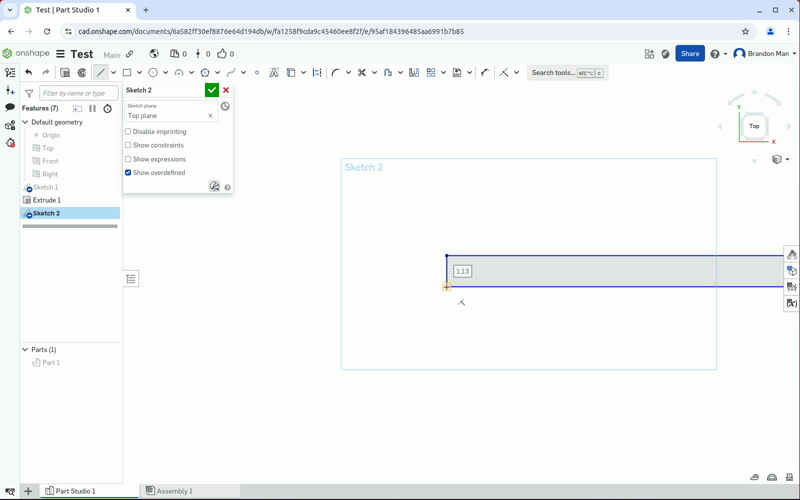
scroll(-6)
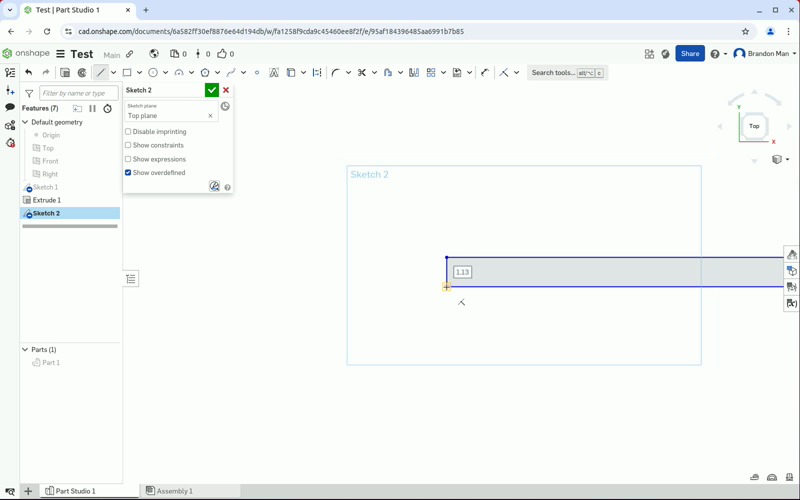
scroll(-6)
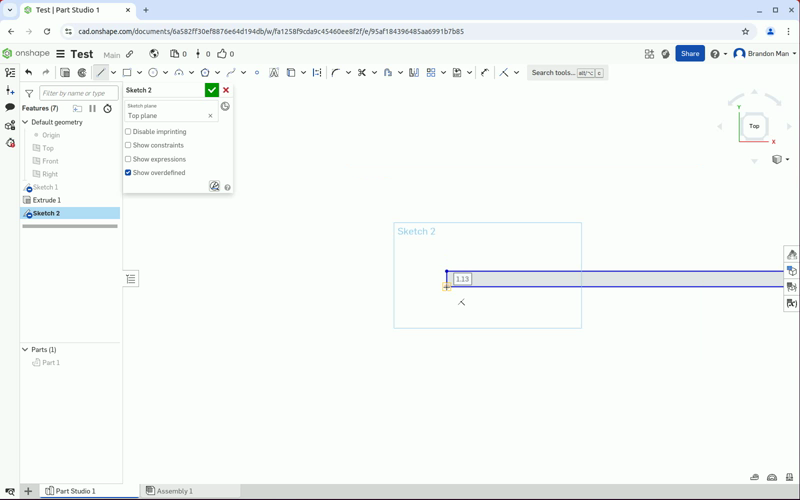
scroll(-6)
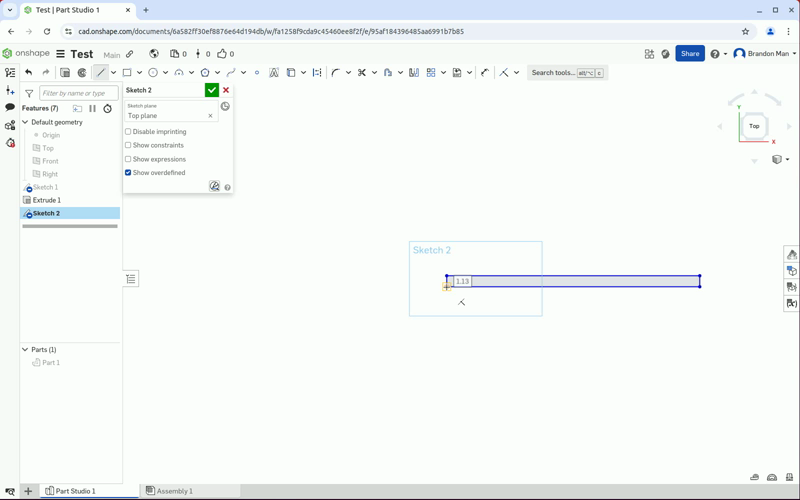
scroll(-6)
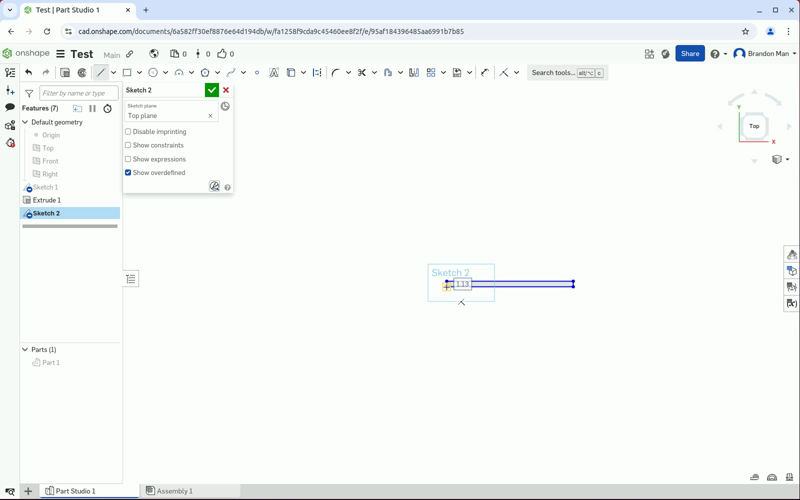
key(esc)
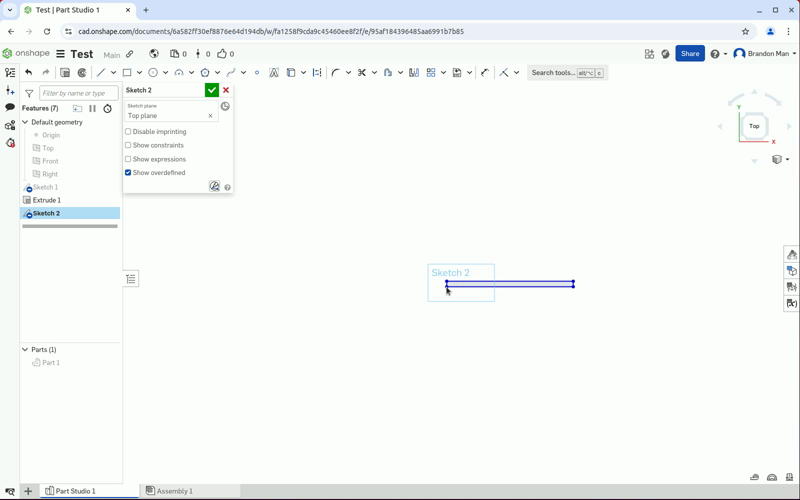
mouse_move(497, 282)
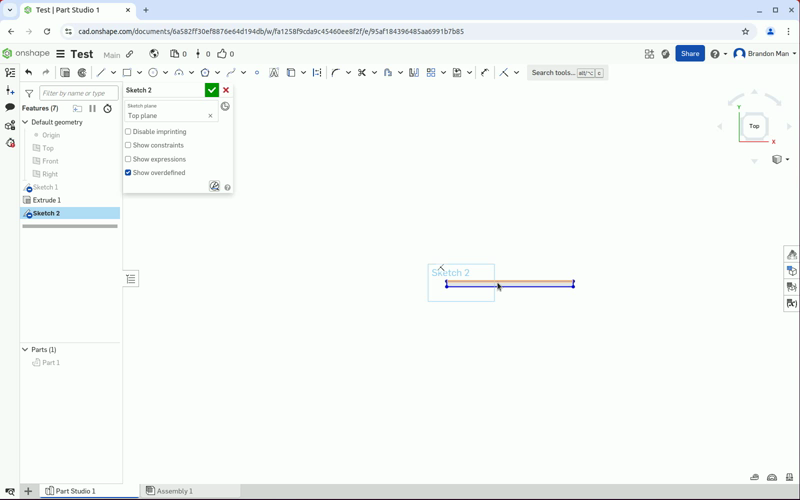
scroll(6)
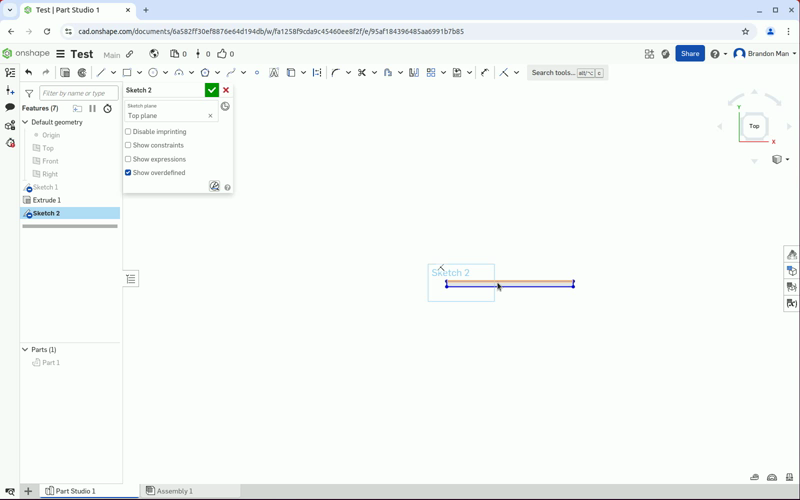
scroll(6)
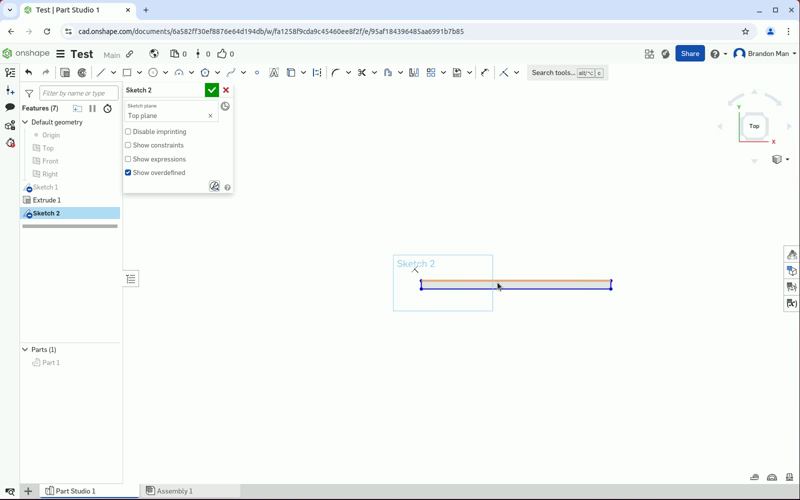
scroll(6)
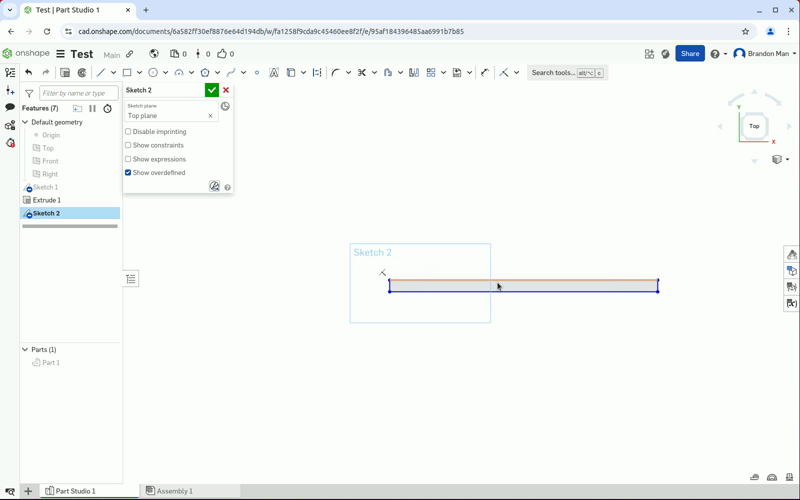
scroll(6)
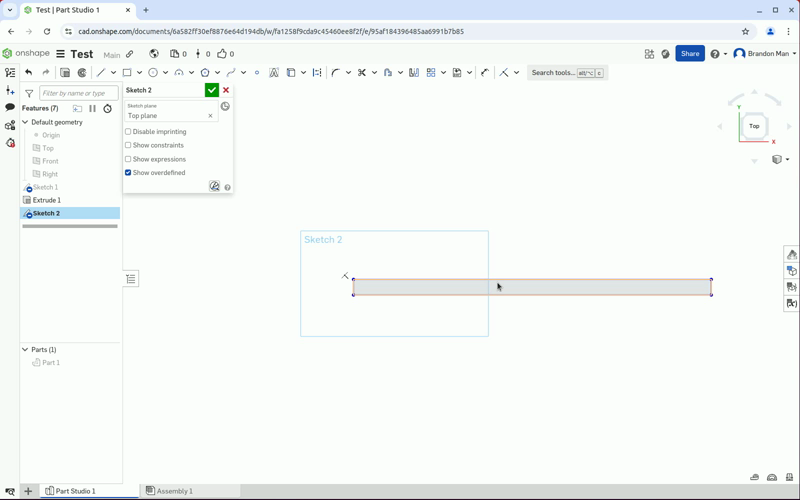
scroll(6)
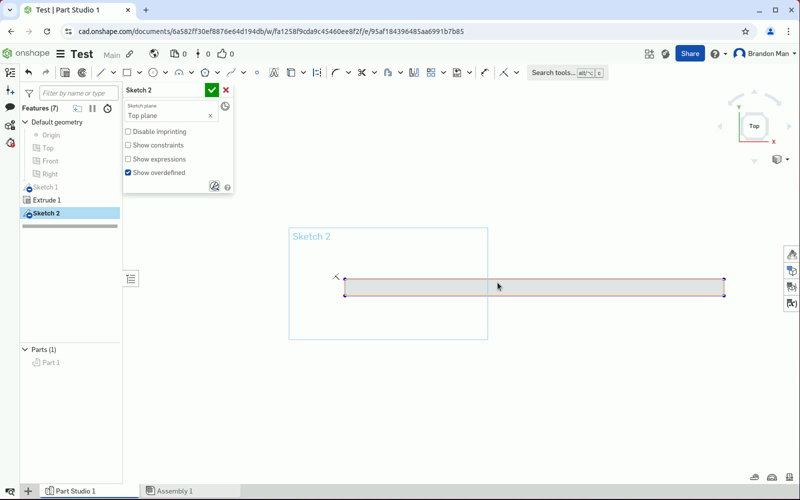
scroll(6)
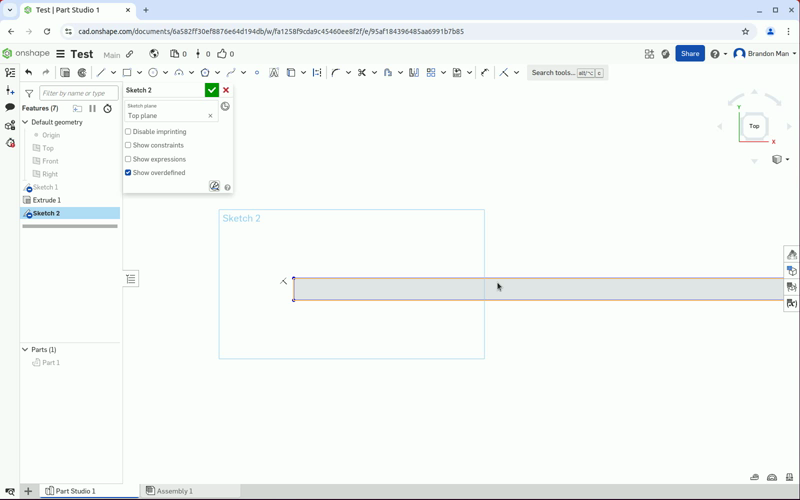
scroll(6)
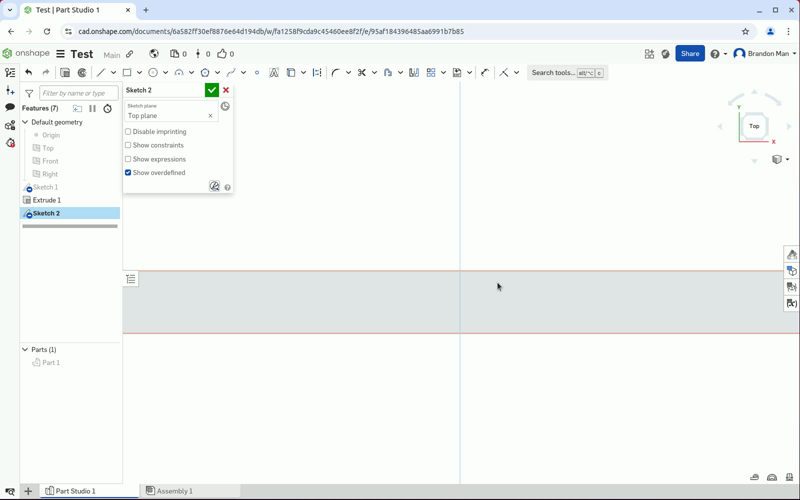
click(497, 282)
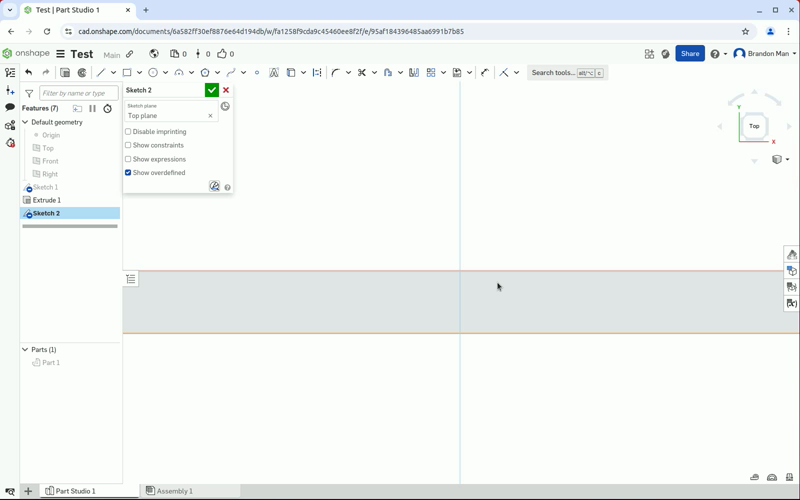
scroll(-6)
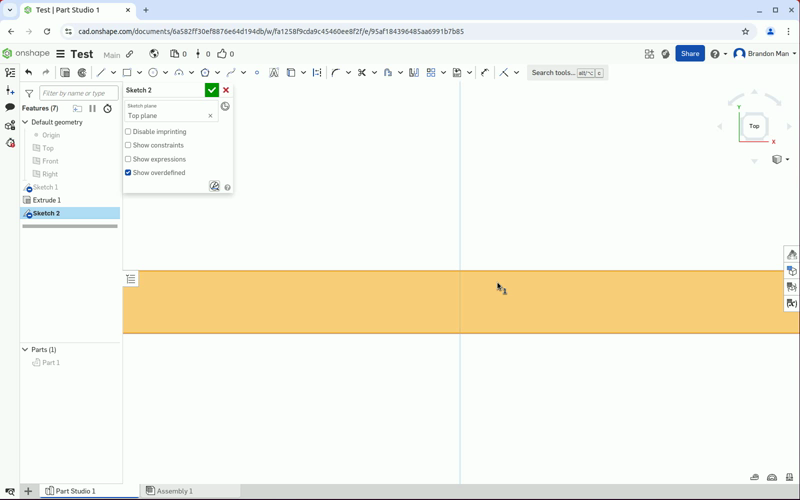
scroll(-6)
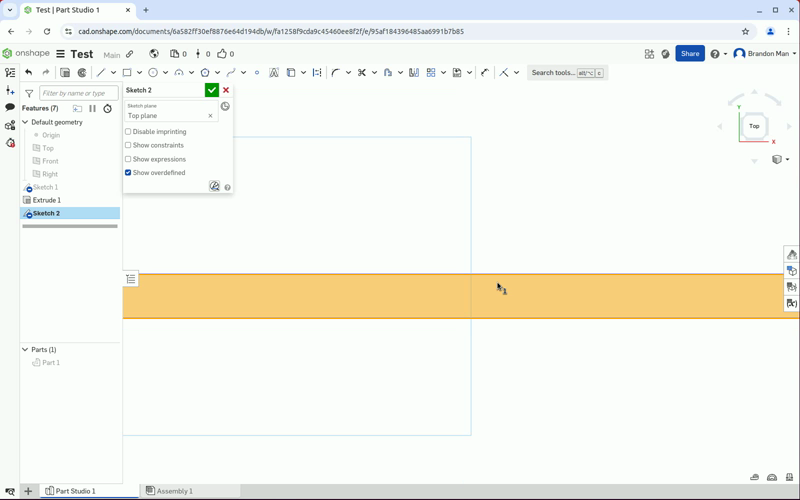
scroll(-6)
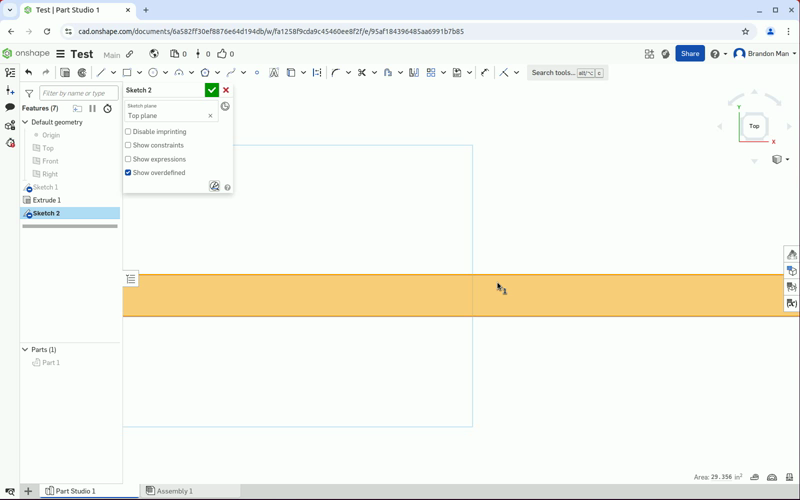
scroll(-6)
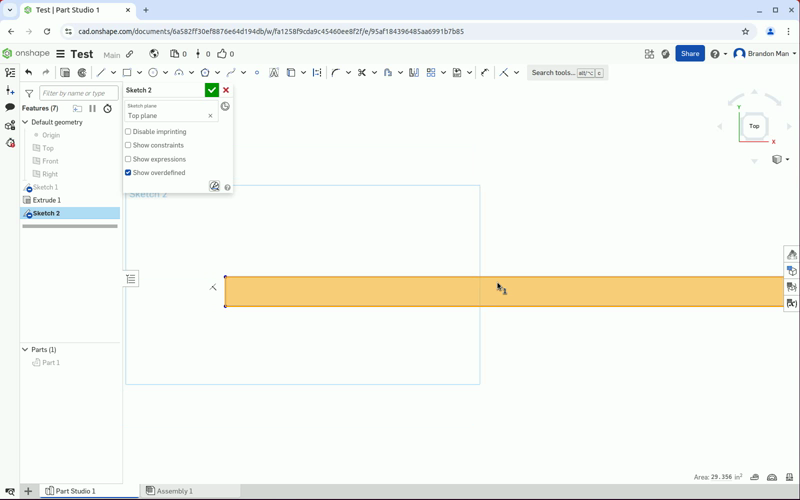
scroll(-6)
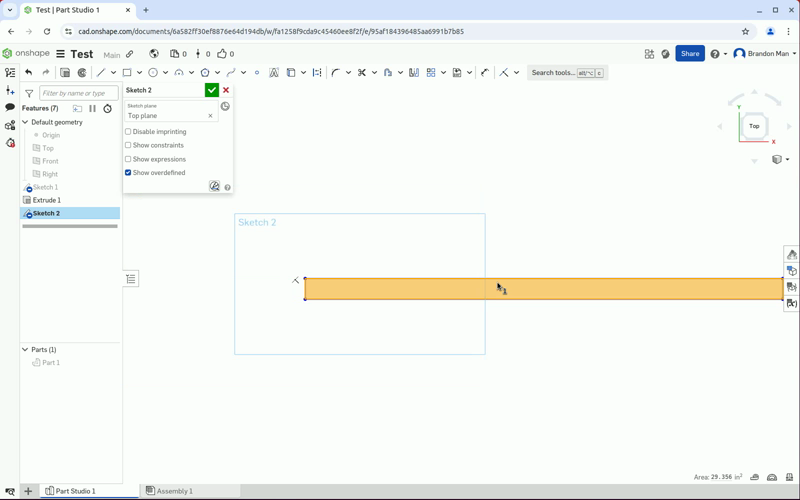
scroll(-6)
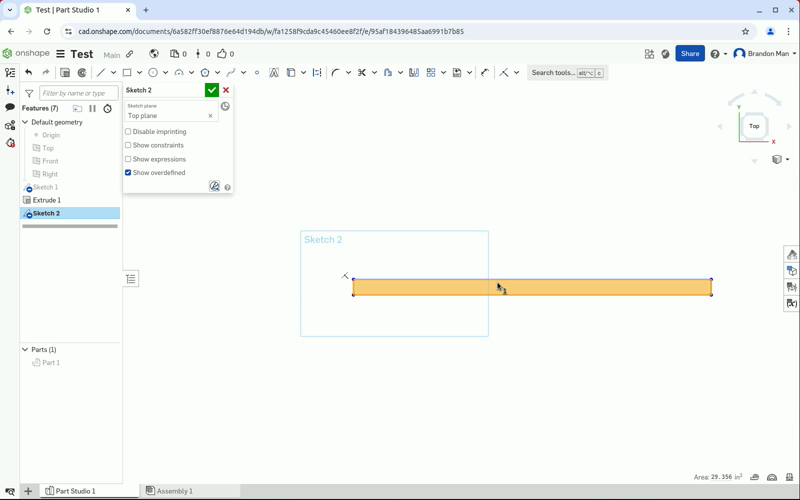
scroll(-6)
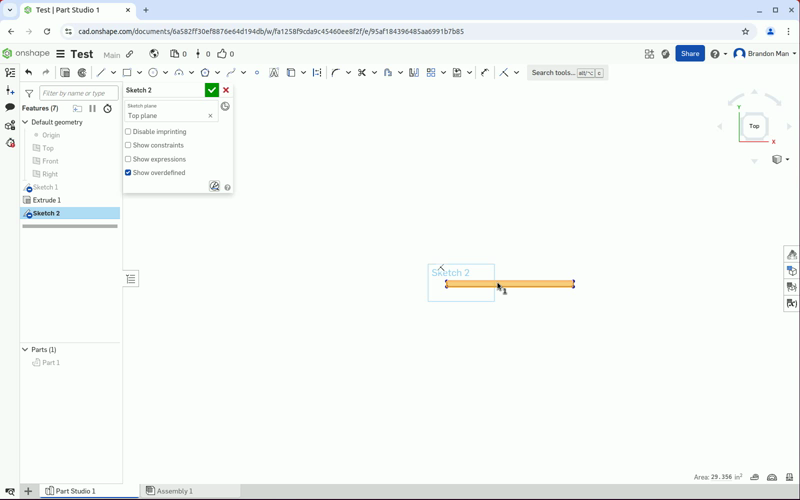
mouse_move(73, 352)
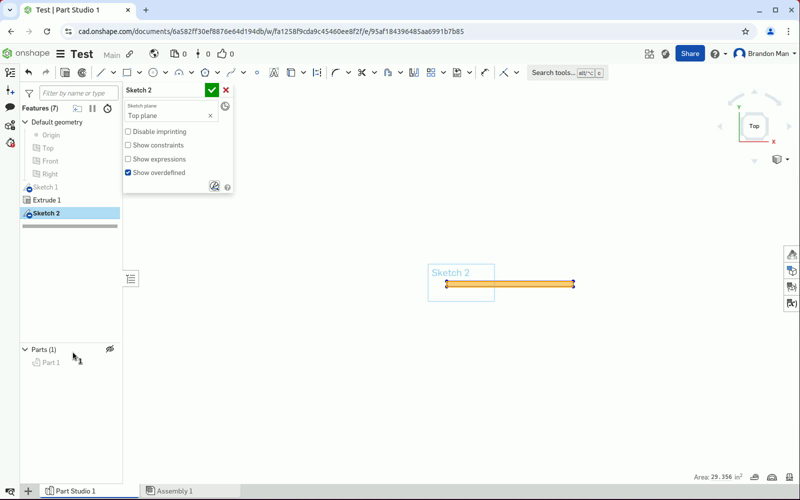
key(shift+y)
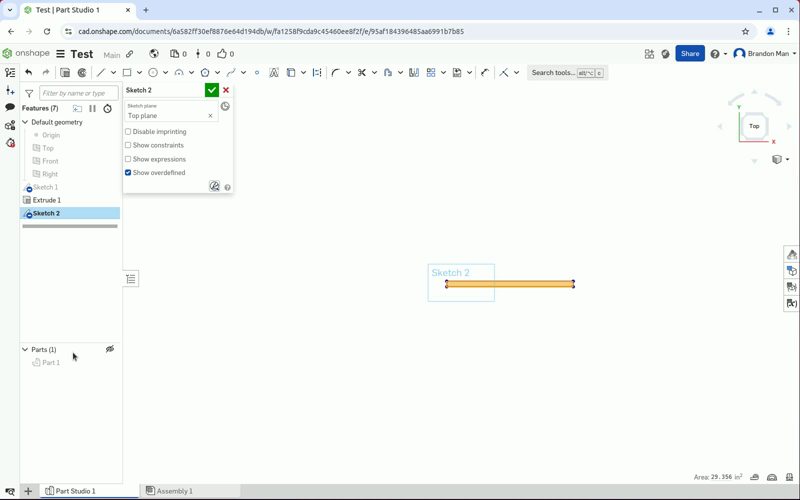
key(shift+e)
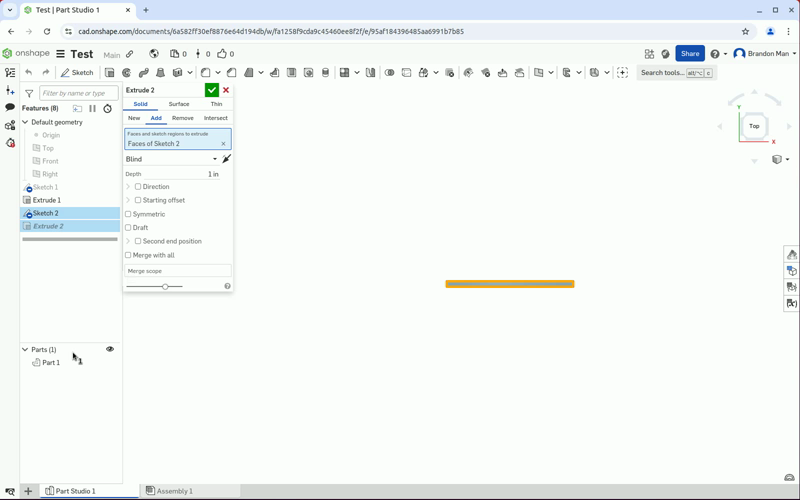
mouse_move(143, 106)
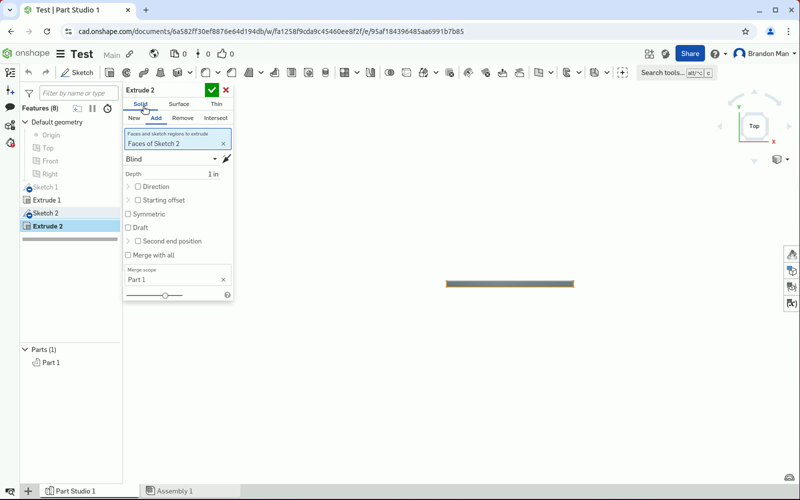
click(143, 106)
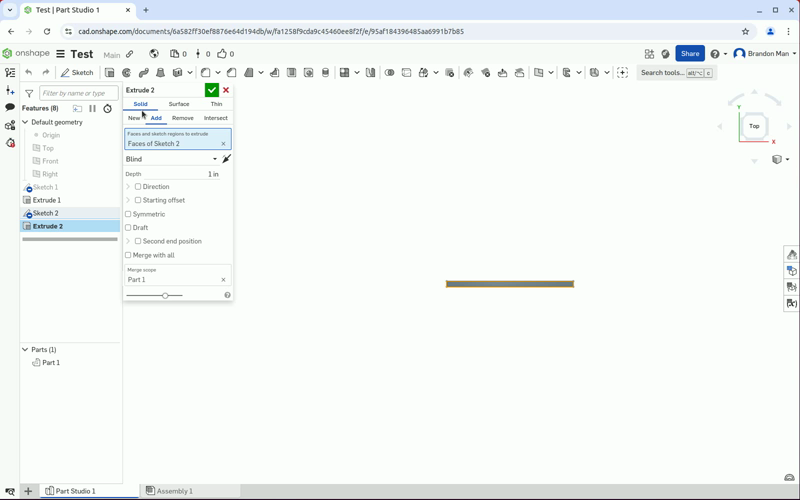
mouse_move(137, 120)
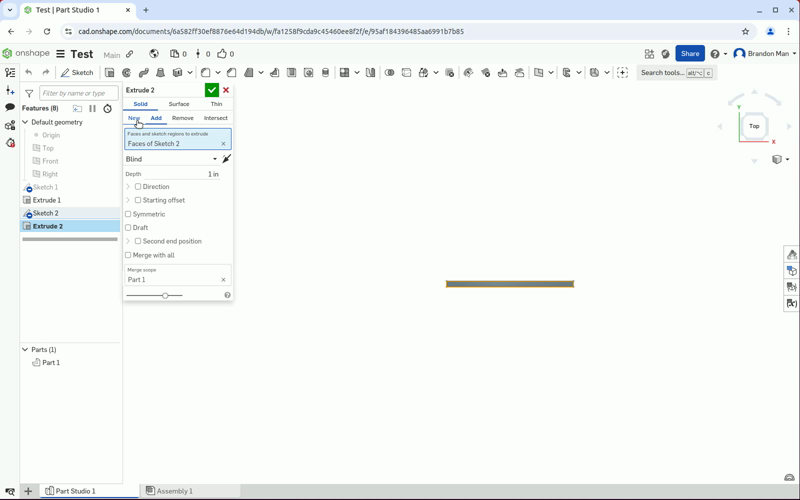
click(137, 120)
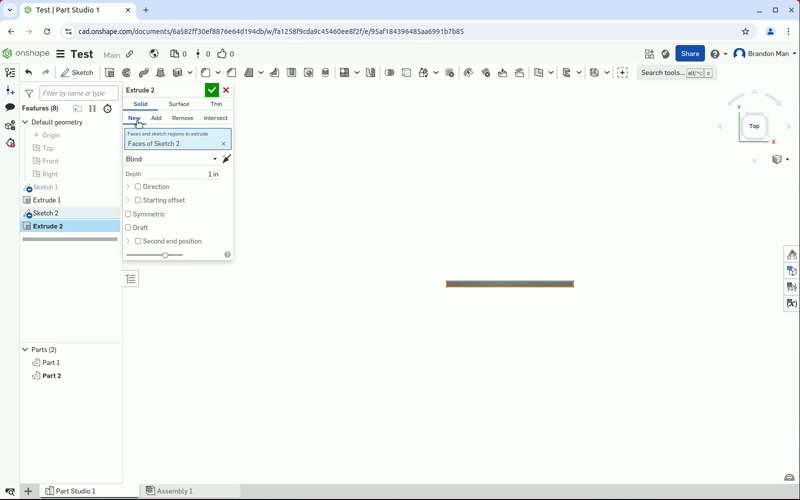
key(tab, 4)
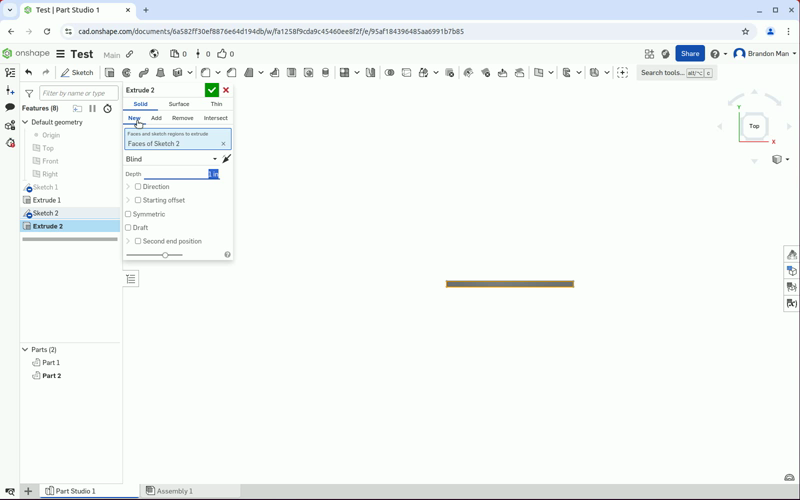
text(0.481)
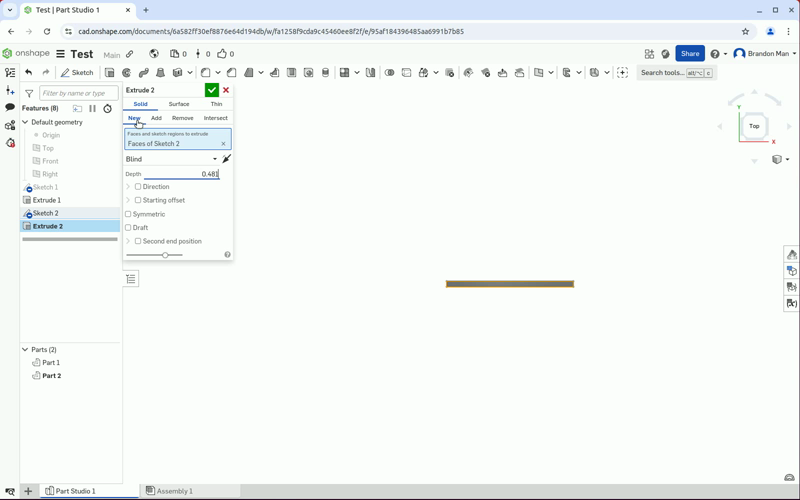
key(enter)
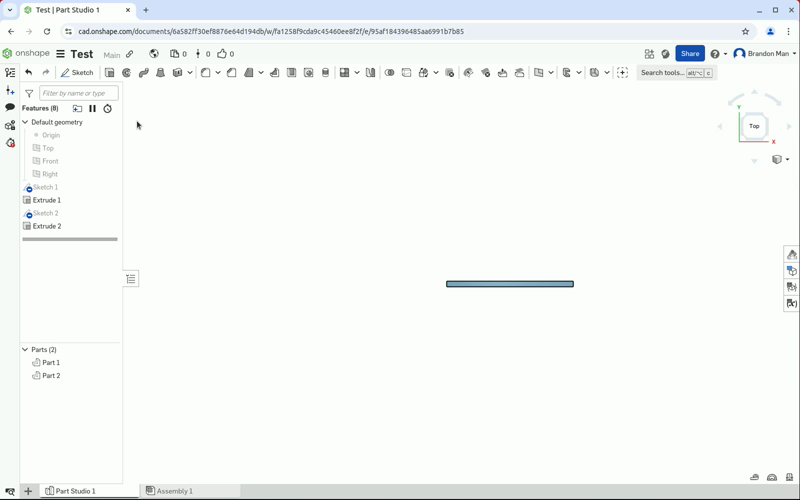
key(shift+h)
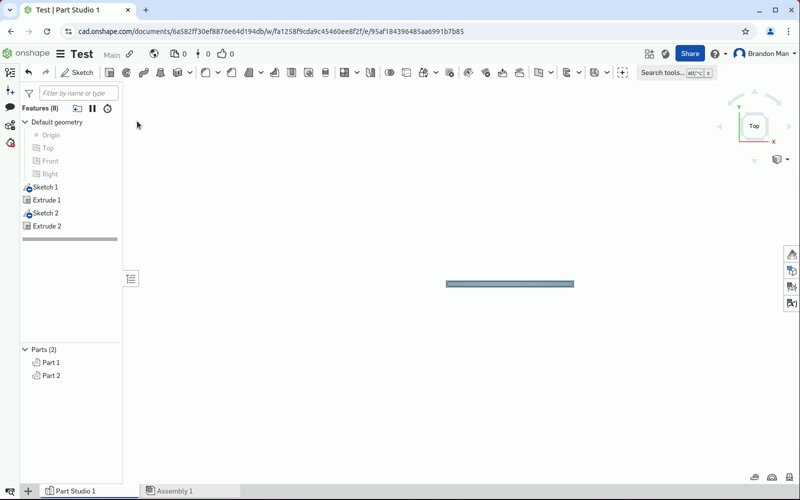
key(shift+h)
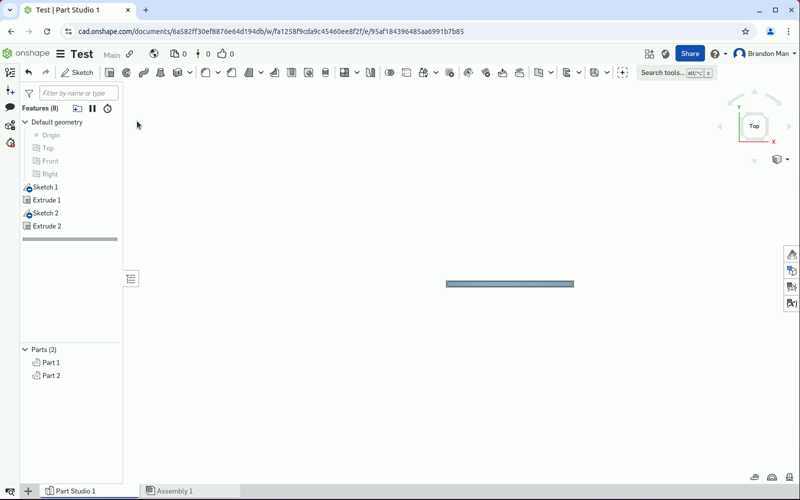
key(shift+7)
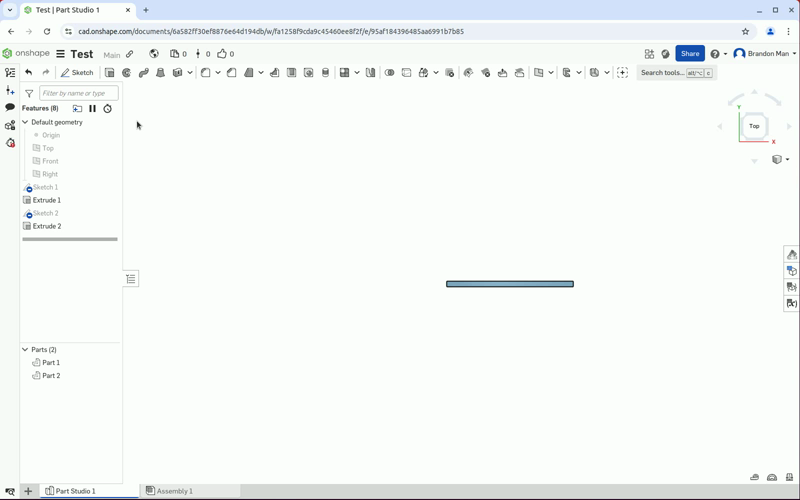
key(up, 3)
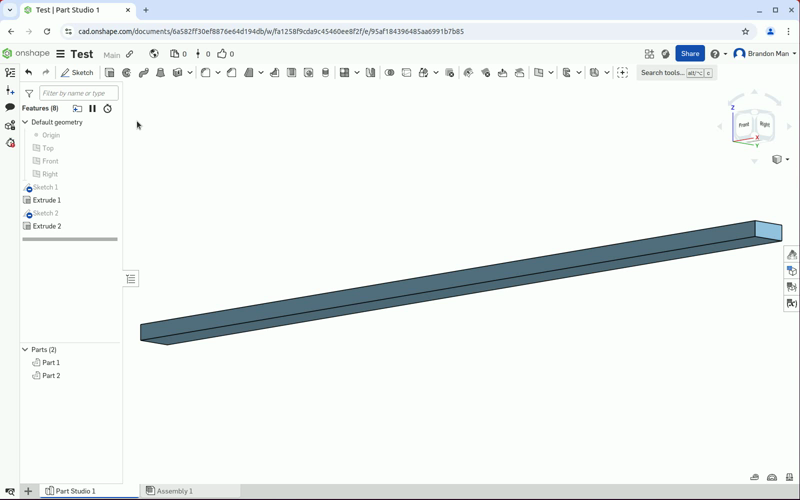
key(left, 3)
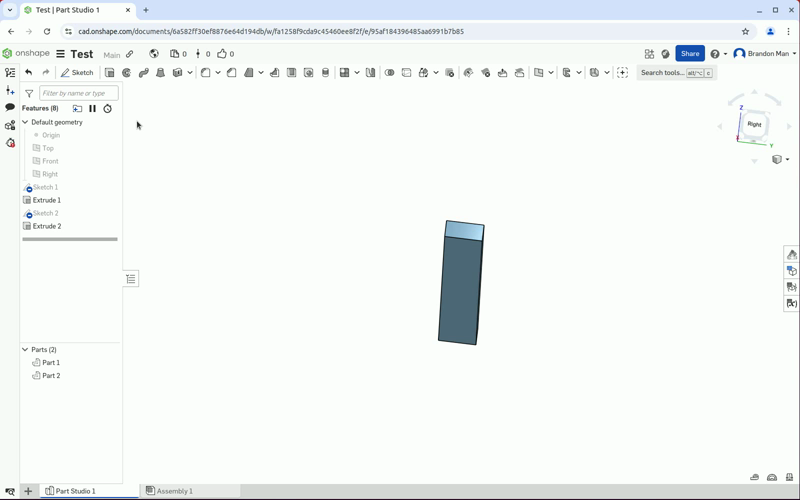
key(right, 3)
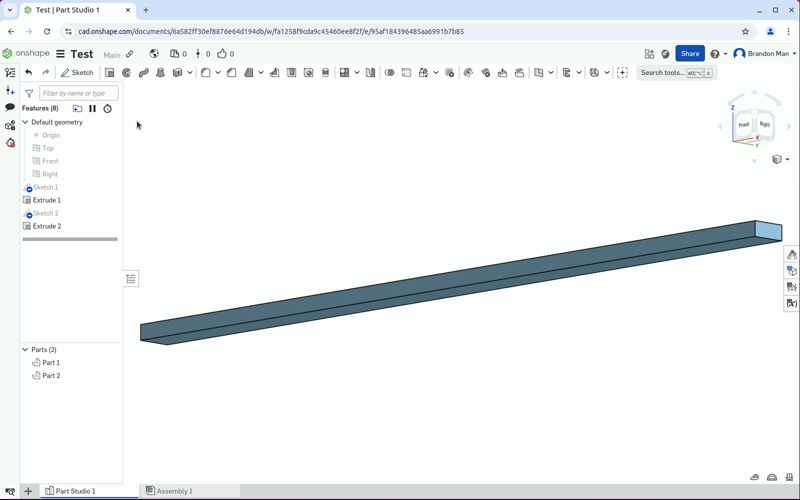
key(down, 3)
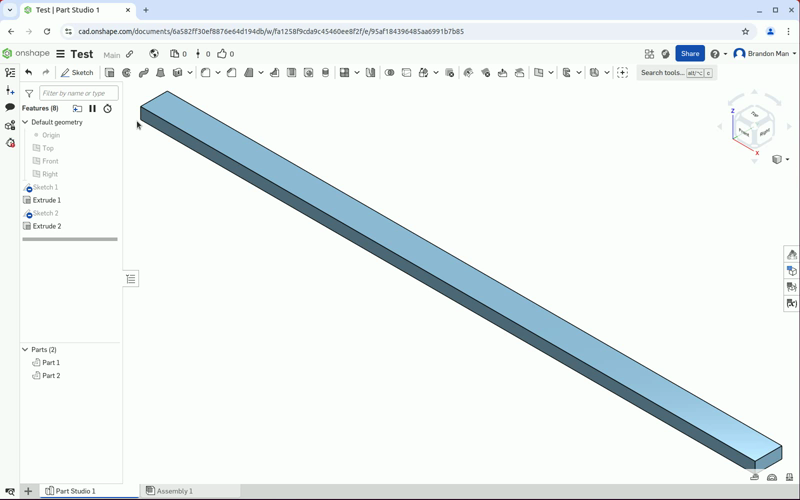
mouse_move(73, 189)
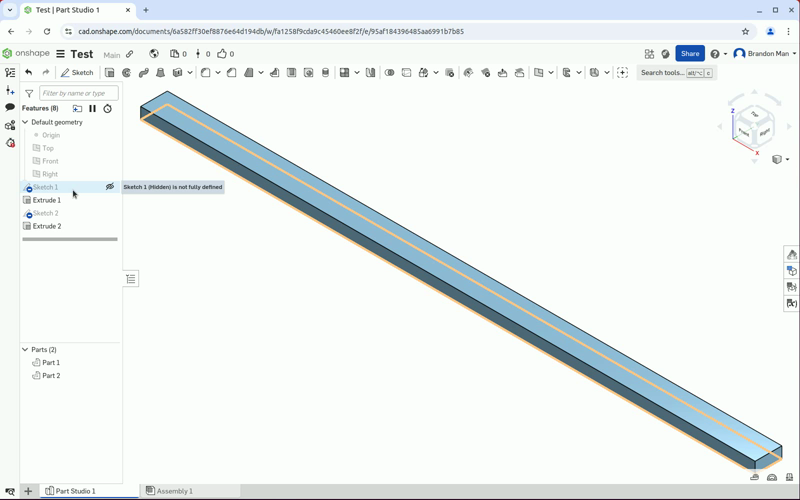
click(73, 189)